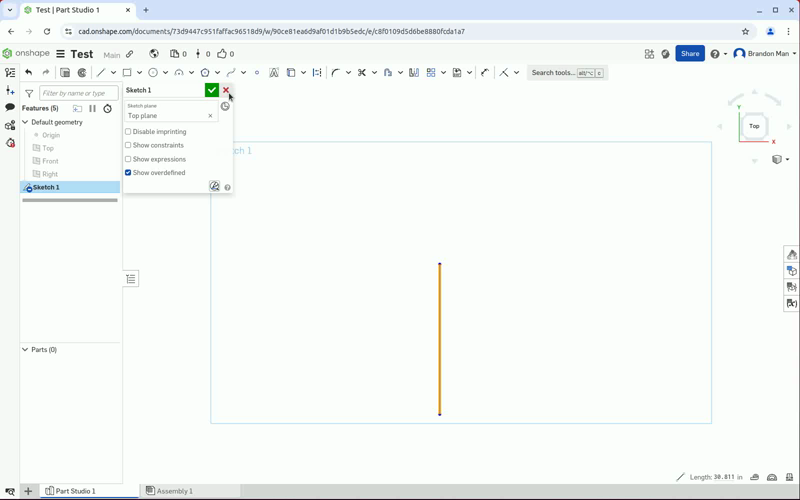
key(shift+h)
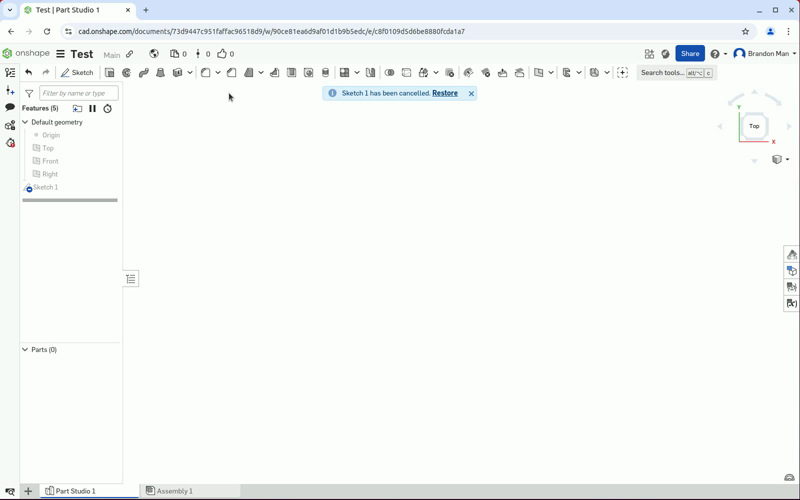
mouse_move(73, 352)
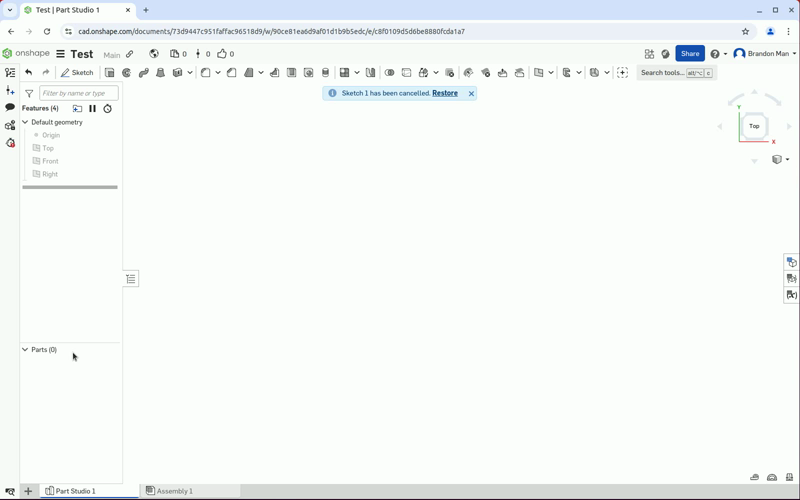
key(y)
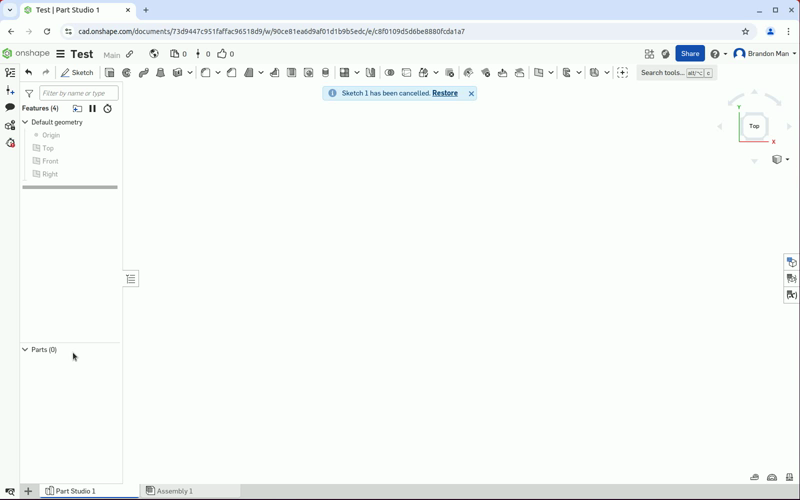
key(shift+p)
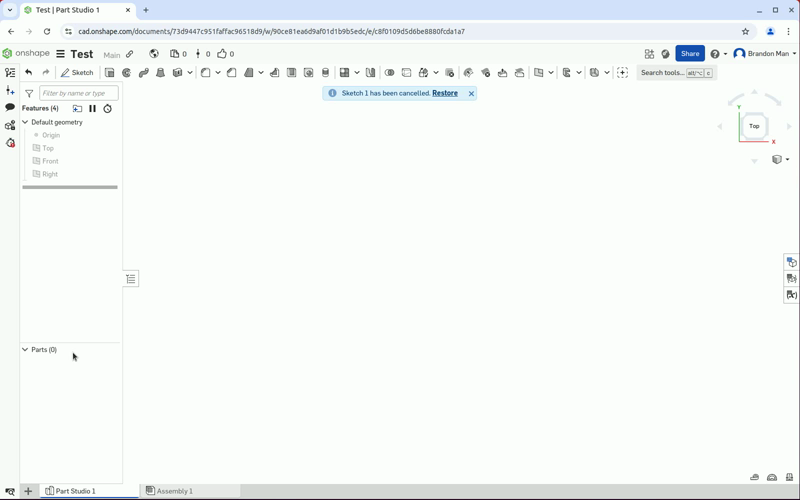
key(space)
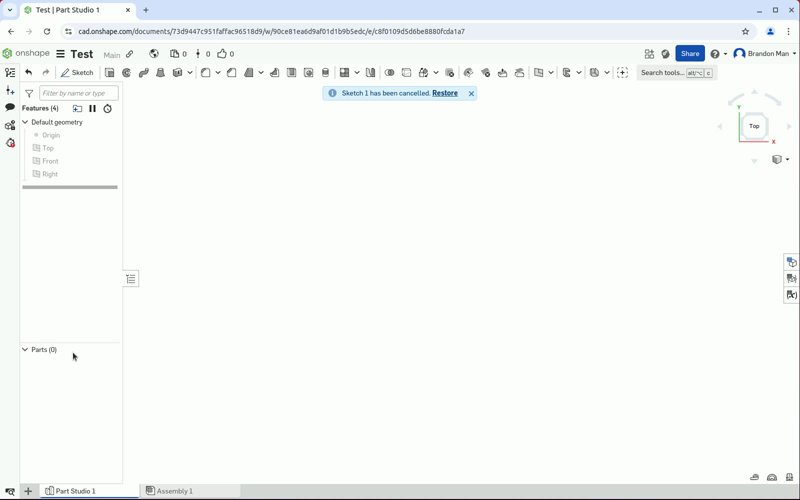
key_down(shift)
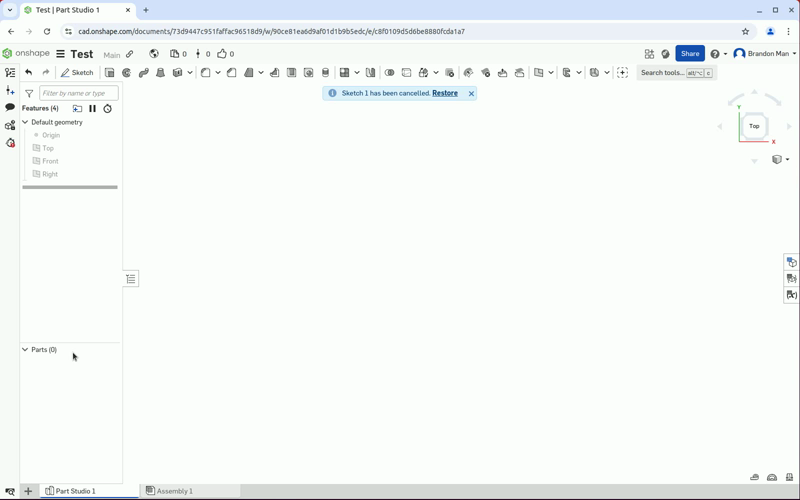
key(up)
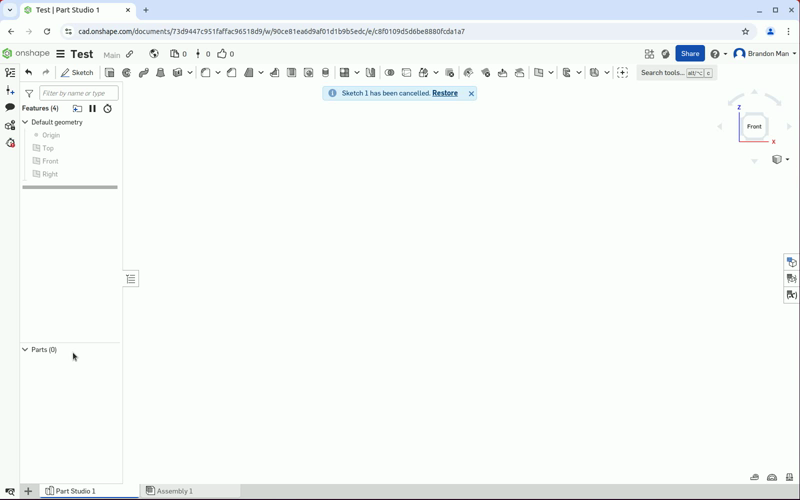
key_up(shift)
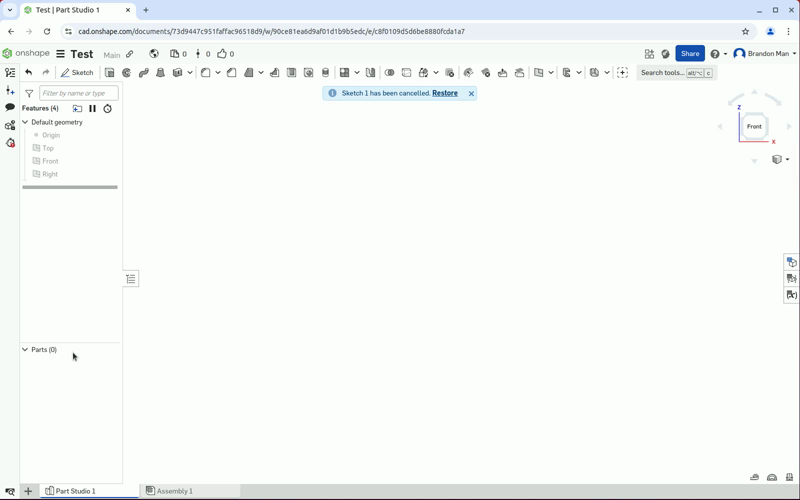
mouse_move(73, 352)
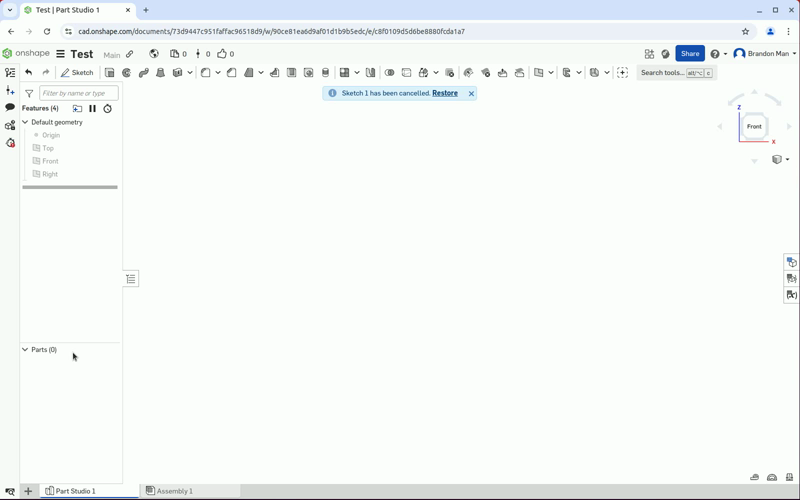
key(shift+y)
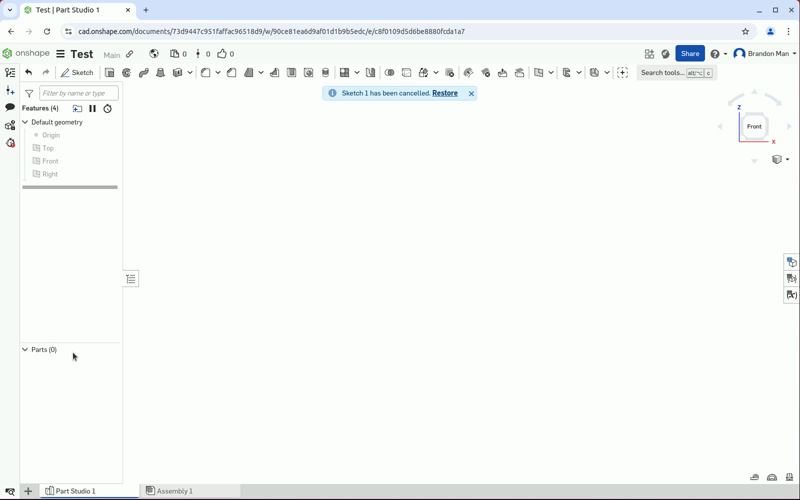
key(shift+s)
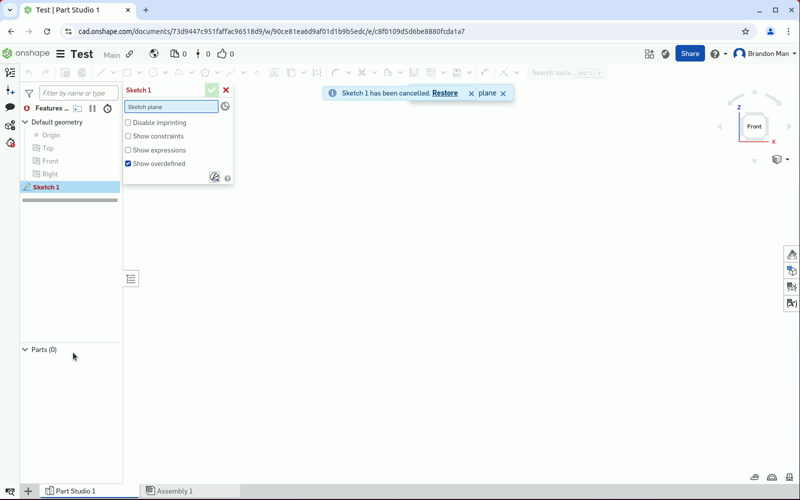
mouse_move(73, 163)
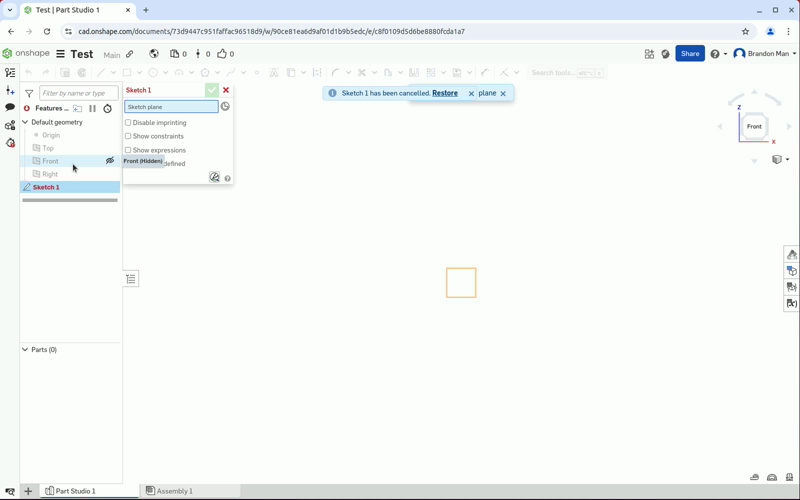
click(73, 163)
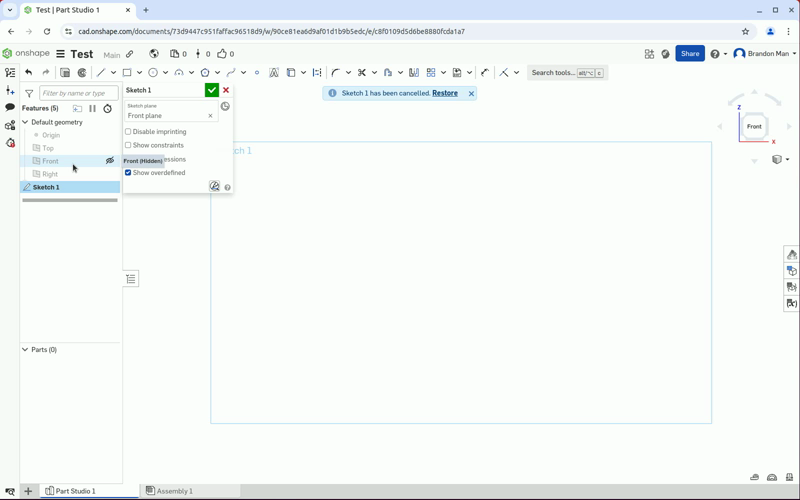
mouse_move(73, 352)
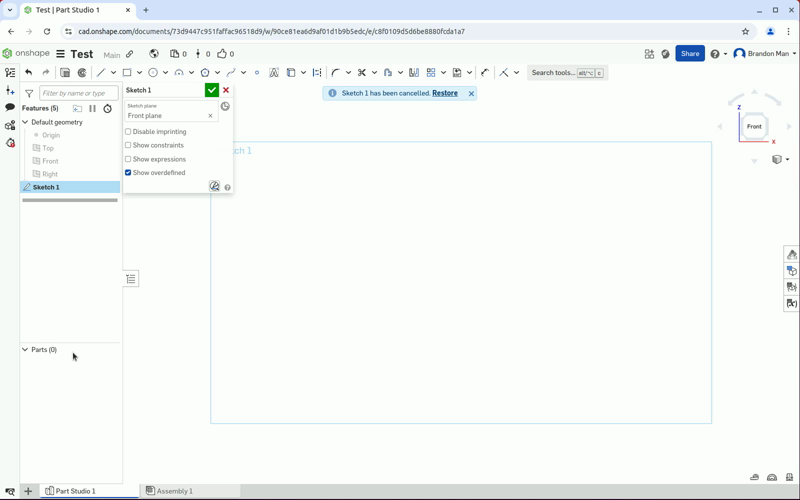
key(y)
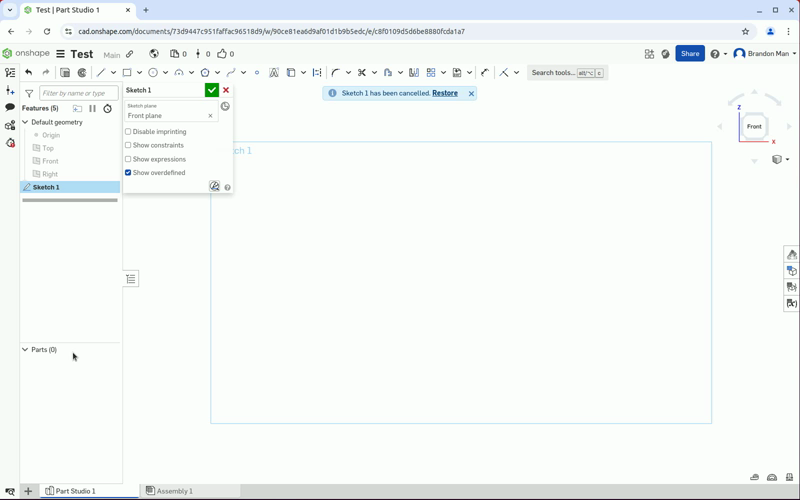
key(l)
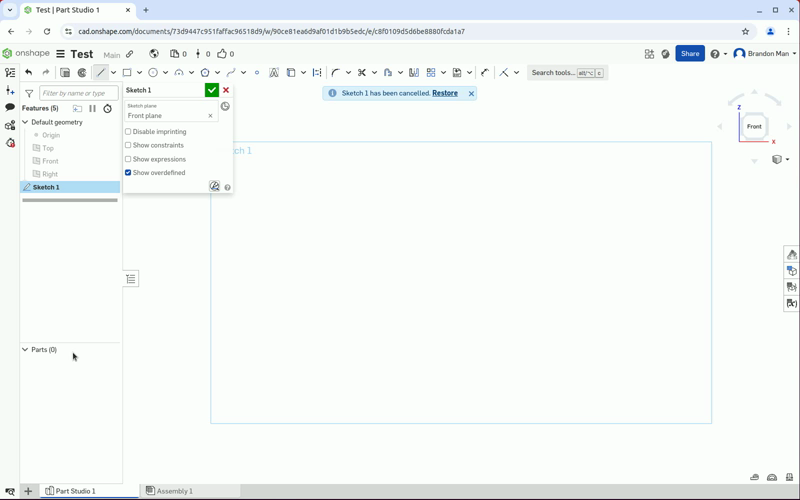
key_down(shift)
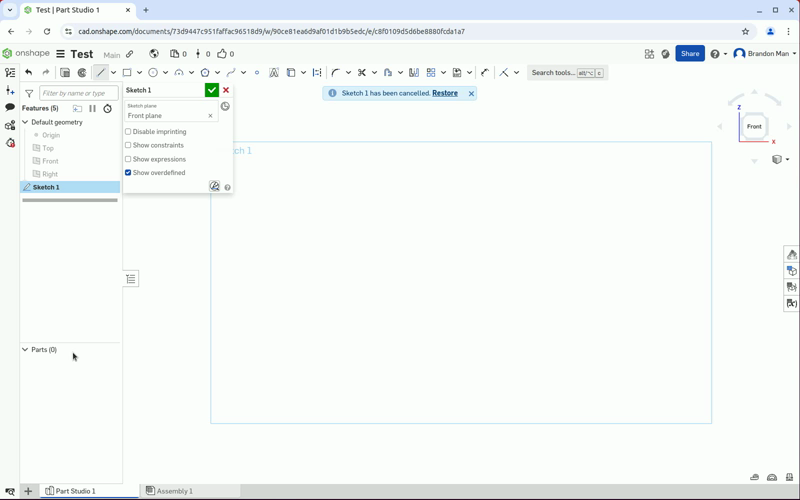
mouse_move(460, 282)
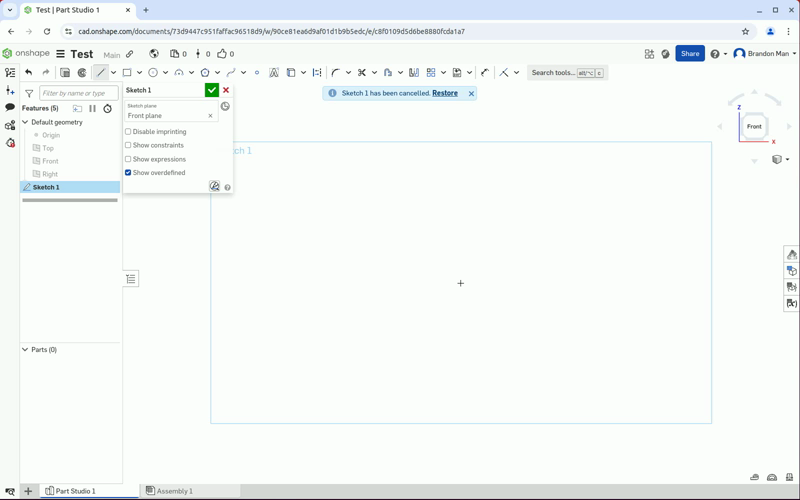
click(460, 282)
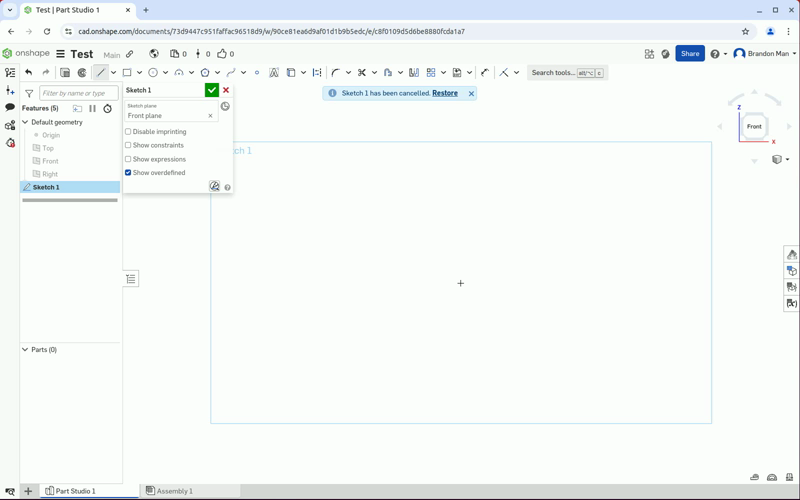
key_up(shift)
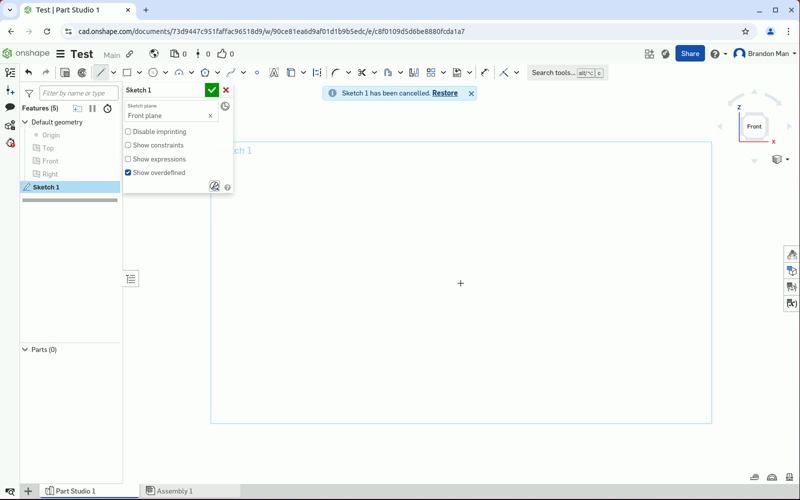
key_down(shift)
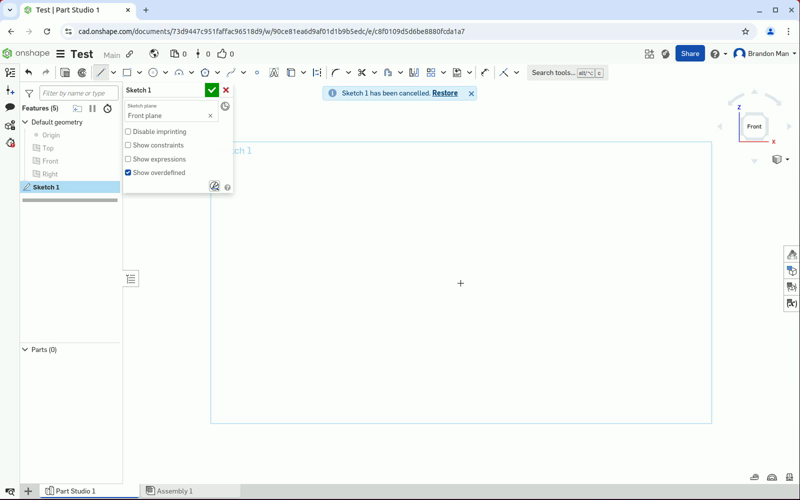
mouse_move(573, 282)
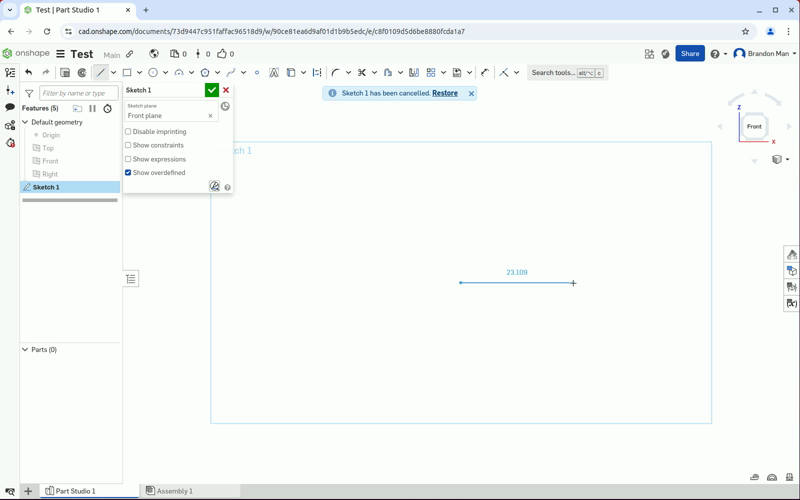
click(573, 282)
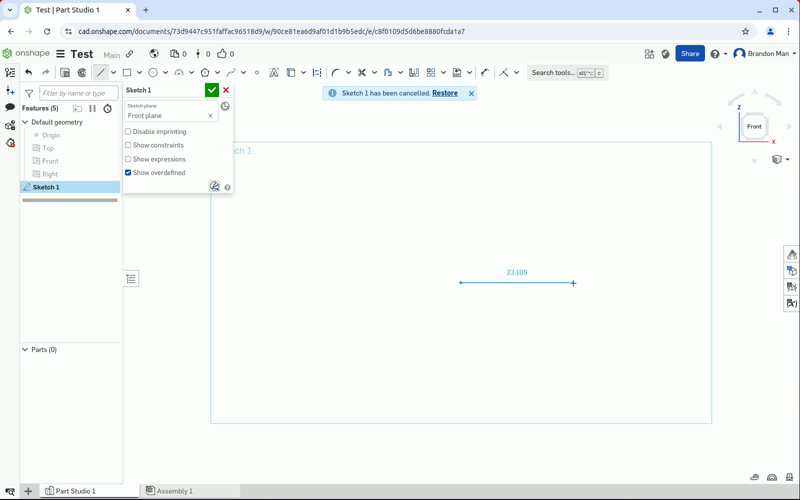
key_up(shift)
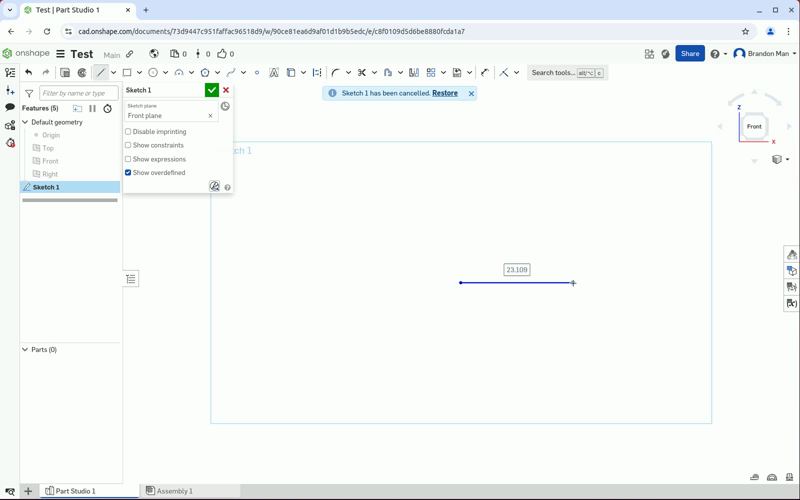
key_down(shift)
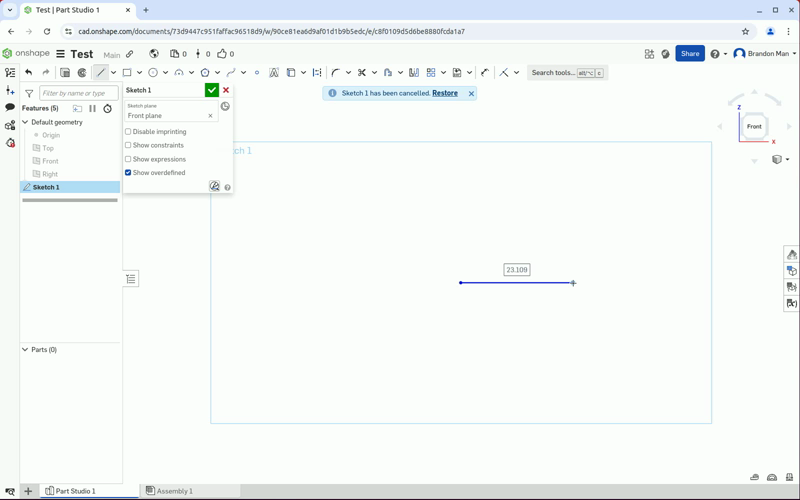
mouse_move(589, 282)
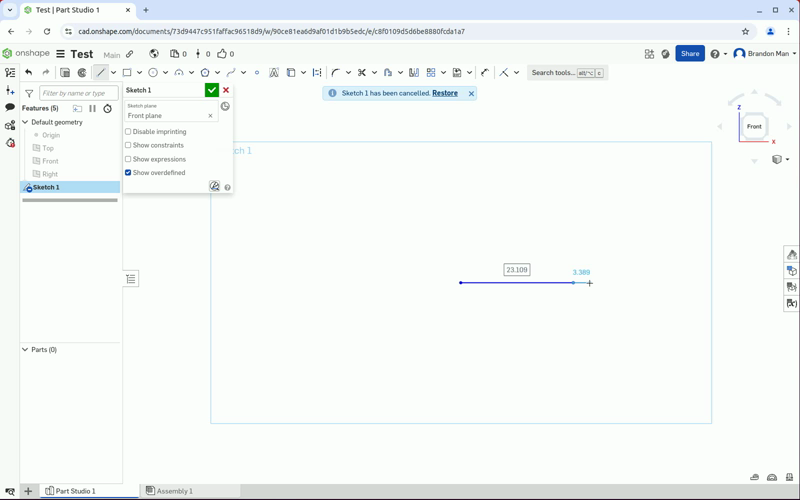
mouse_move(573, 245)
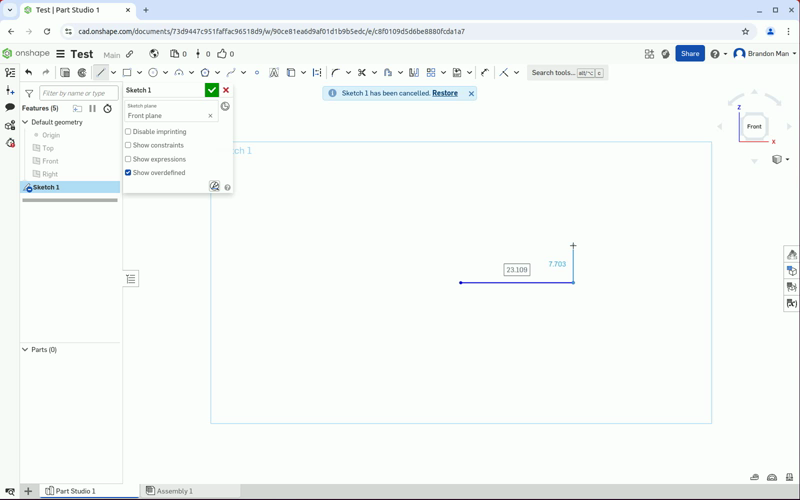
click(573, 245)
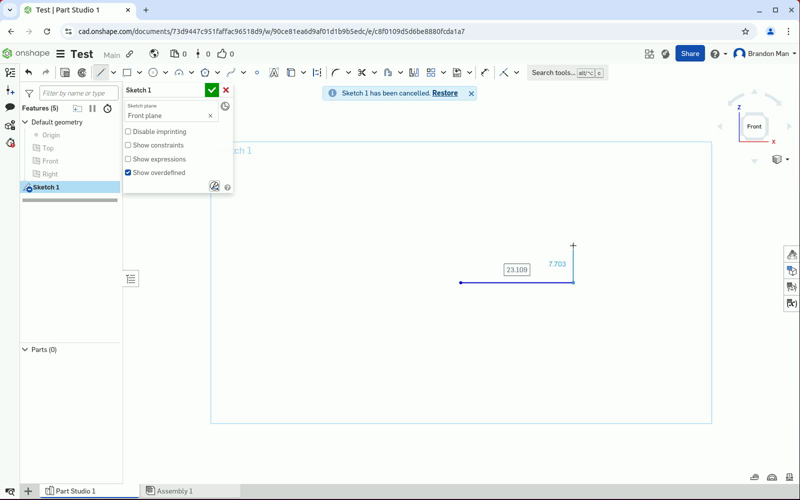
key_up(shift)
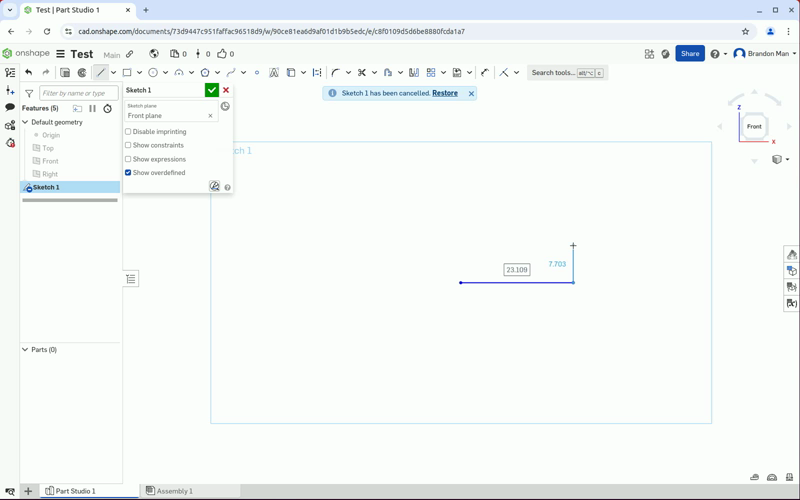
key_down(shift)
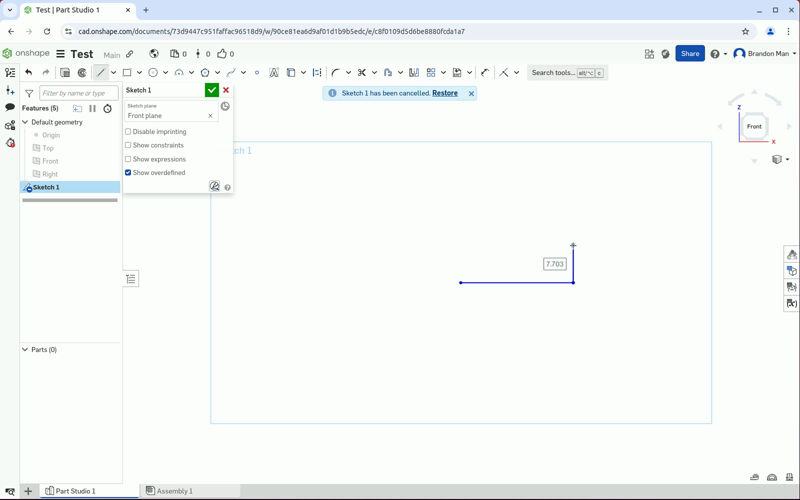
mouse_move(589, 245)
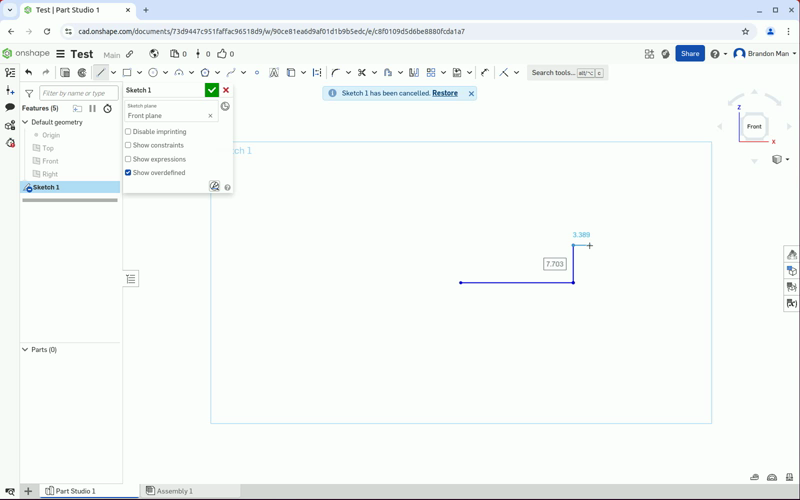
mouse_move(535, 245)
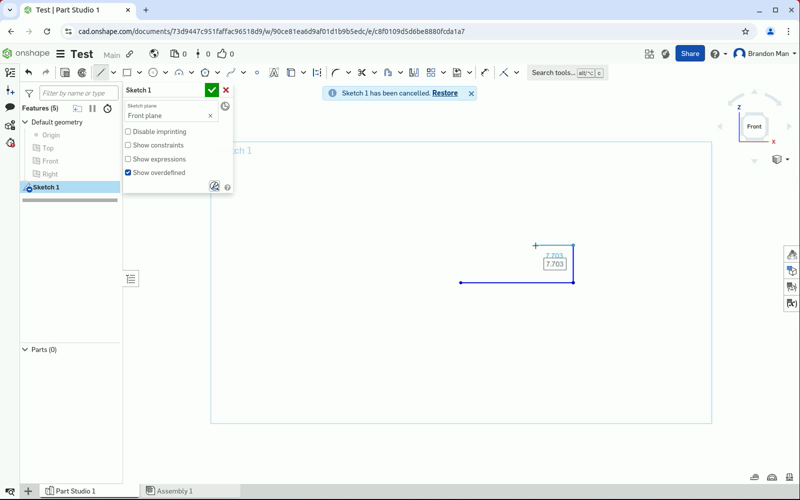
click(535, 245)
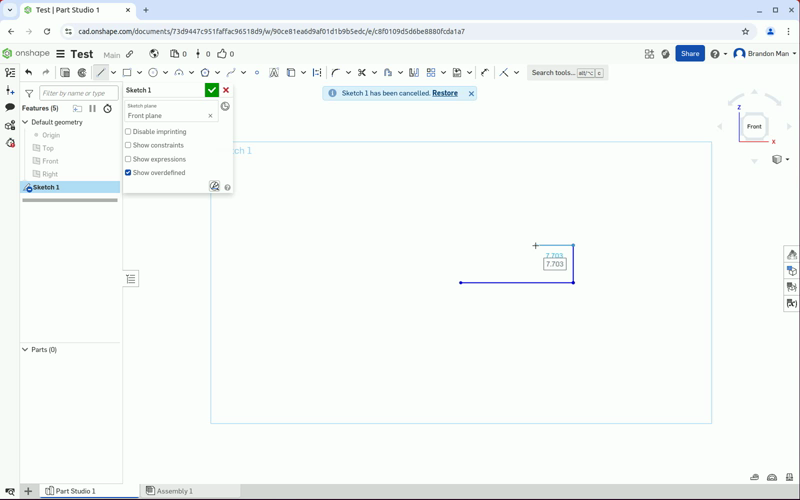
key_up(shift)
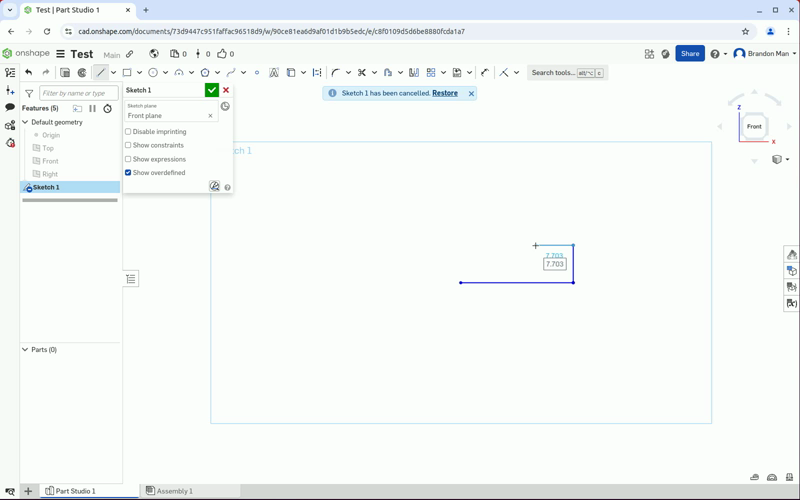
key_down(shift)
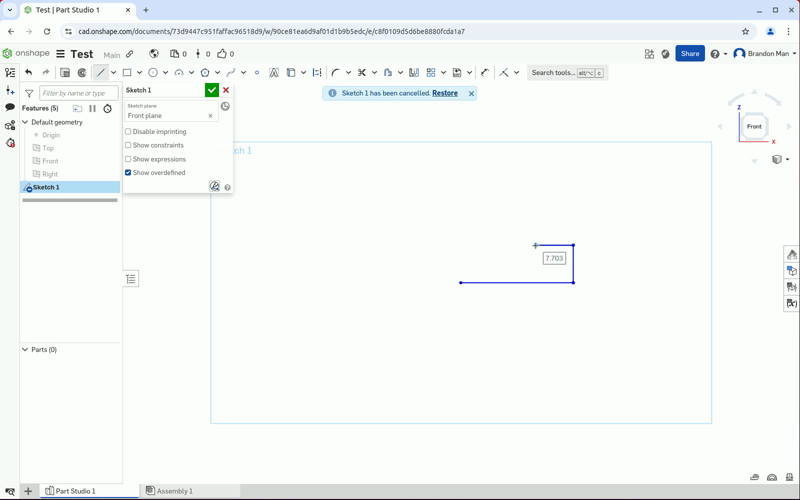
mouse_move(565, 245)
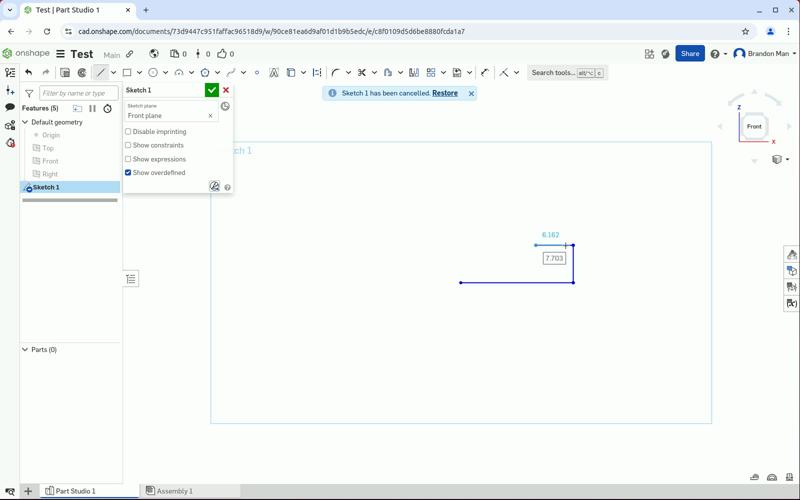
mouse_move(535, 208)
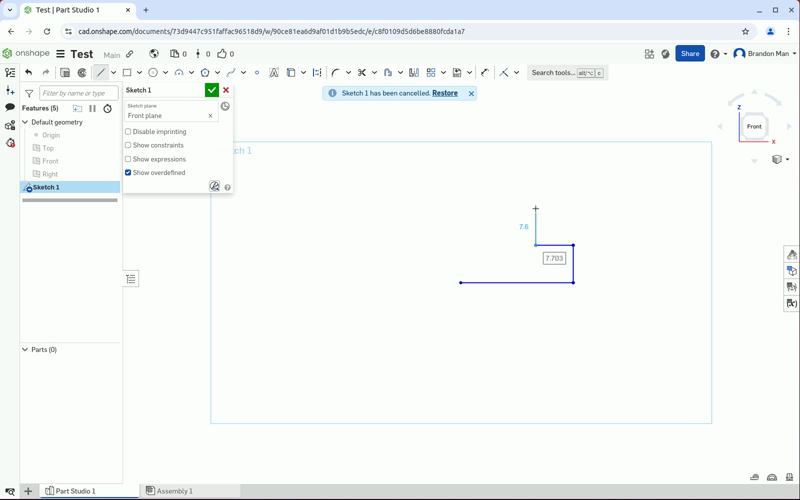
click(535, 208)
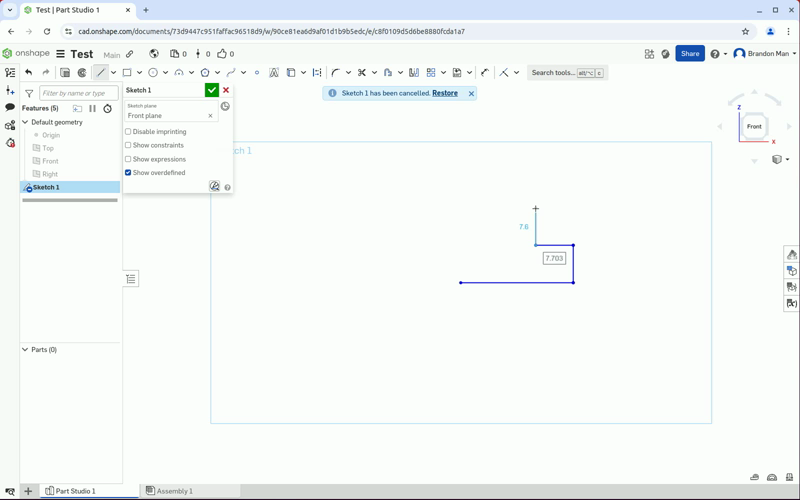
key_up(shift)
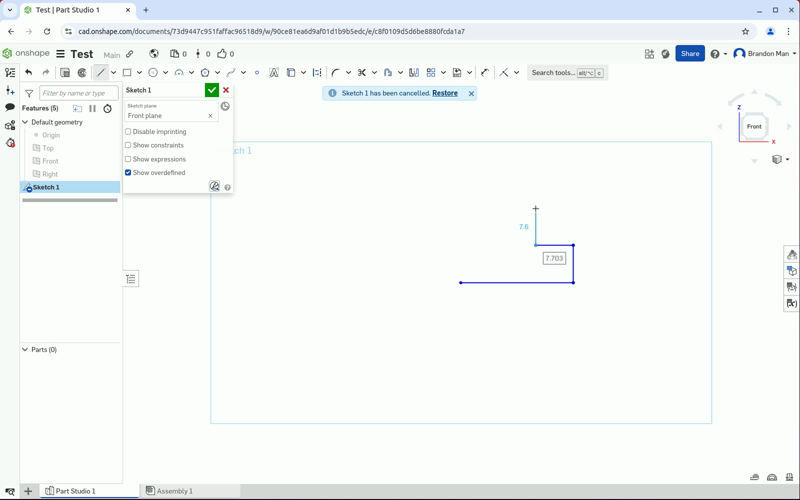
key_down(shift)
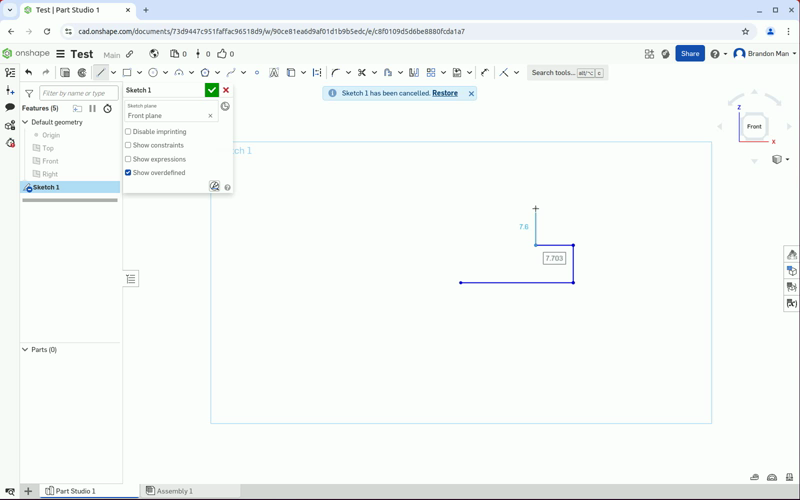
mouse_move(460, 208)
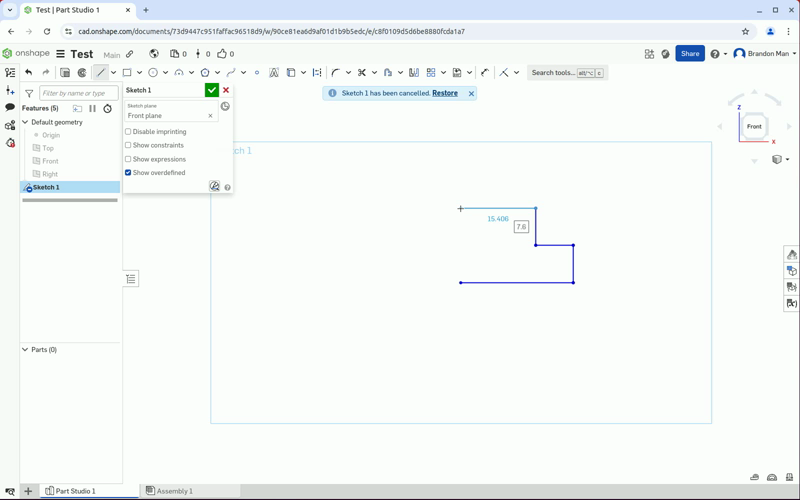
click(460, 208)
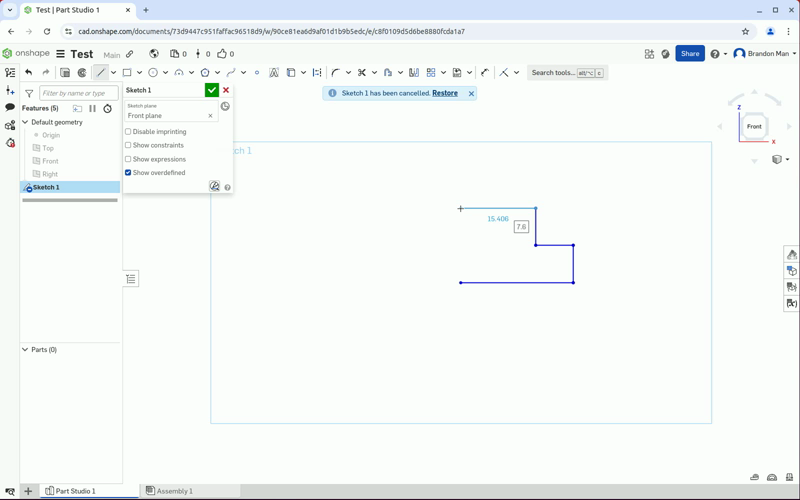
key_up(shift)
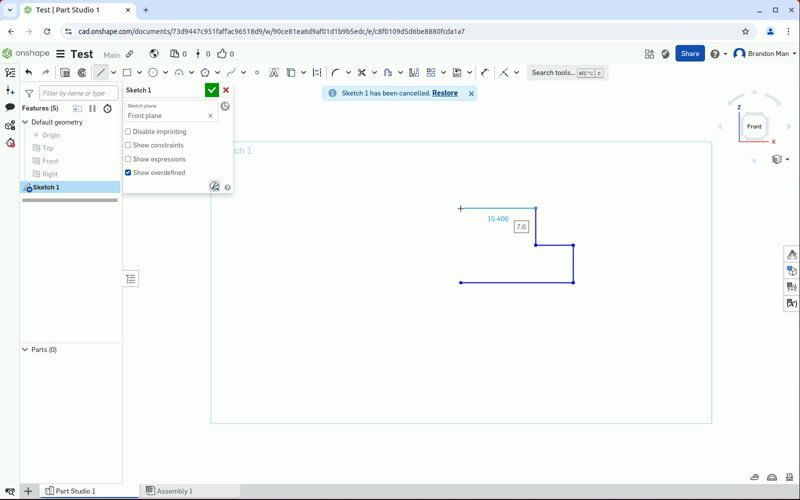
key_down(shift)
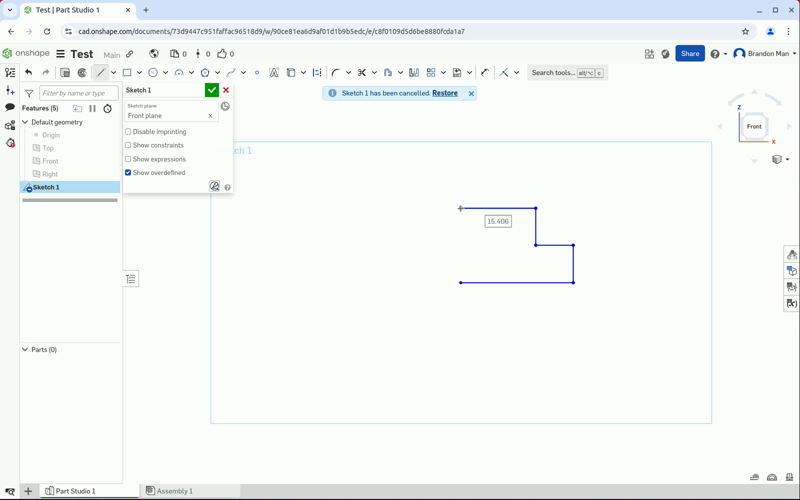
mouse_move(460, 282)
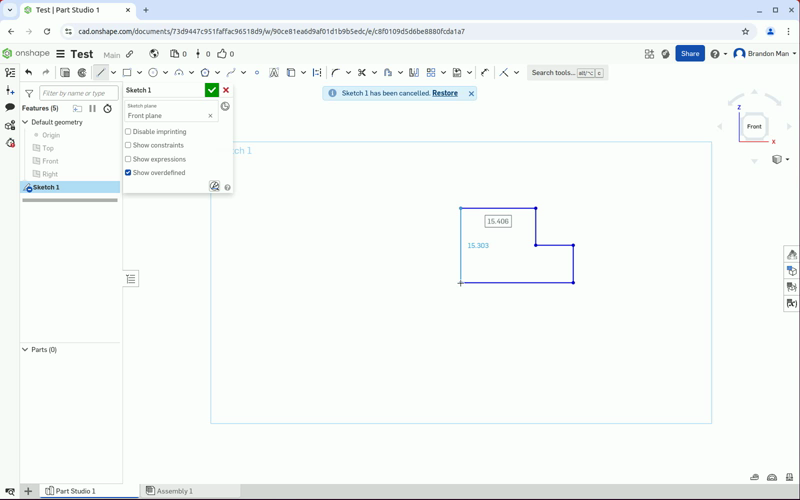
key_up(shift)
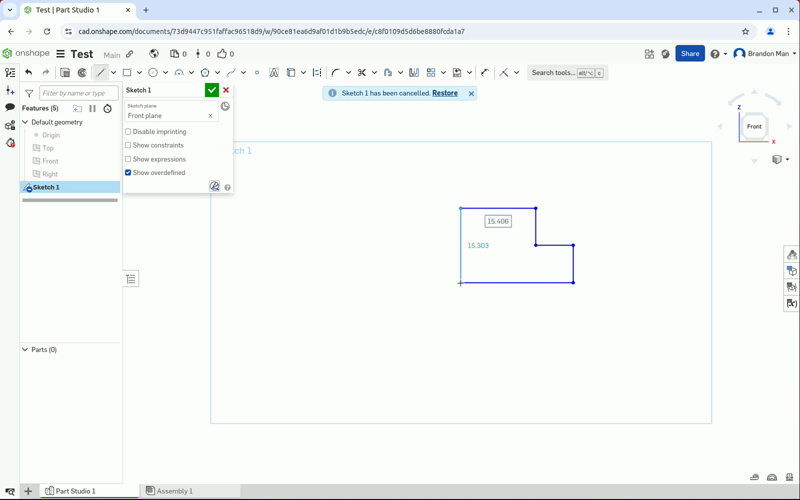
click(460, 282)
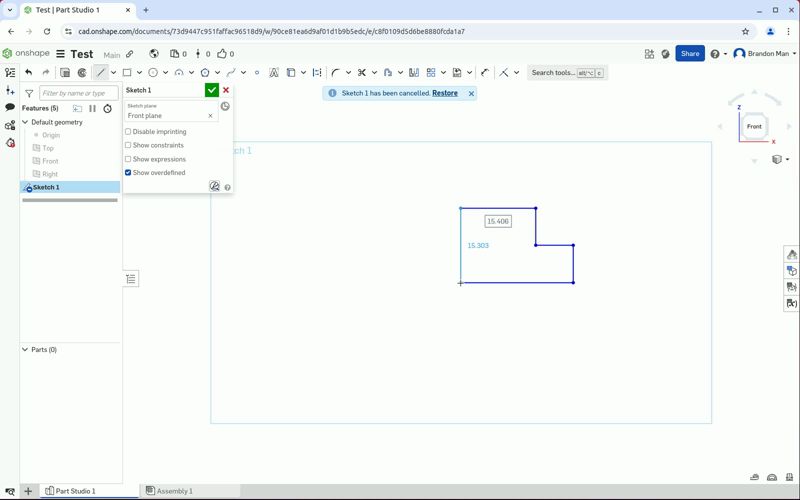
key(esc)
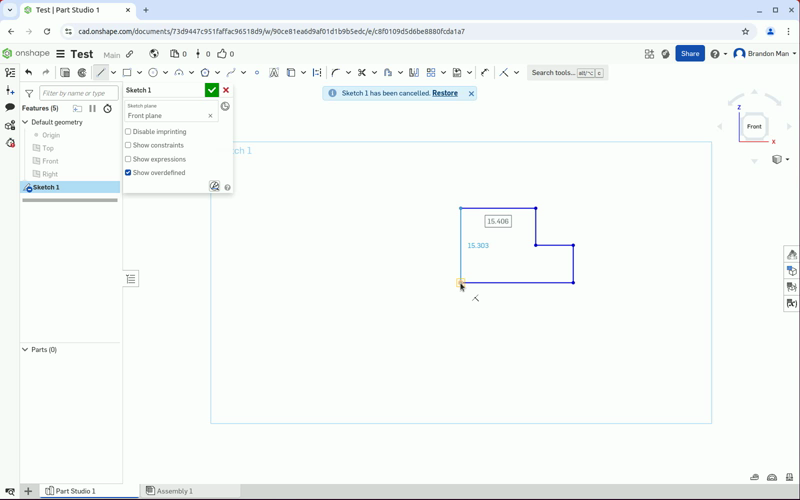
mouse_move(535, 267)
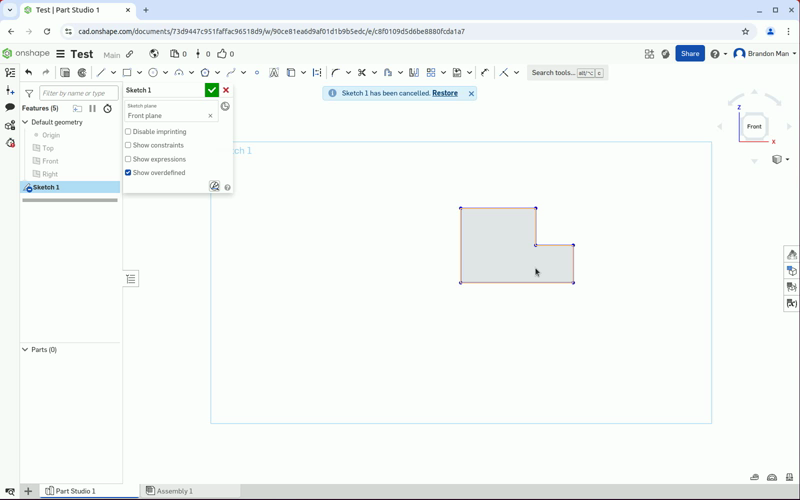
click(535, 267)
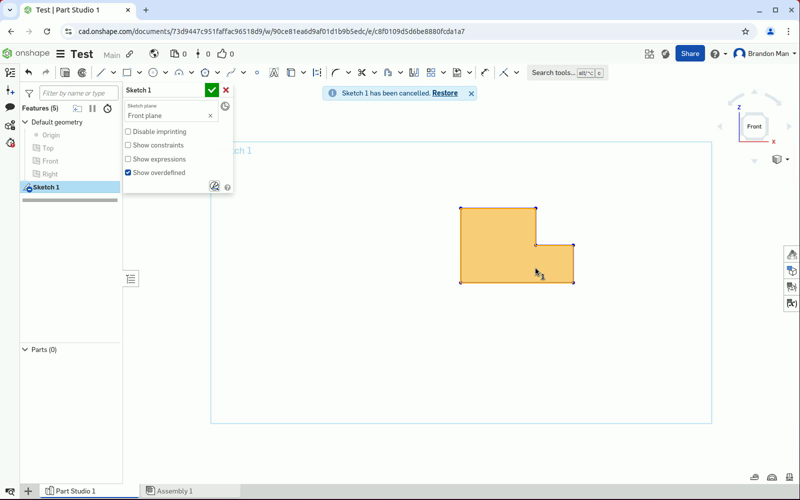
mouse_move(73, 352)
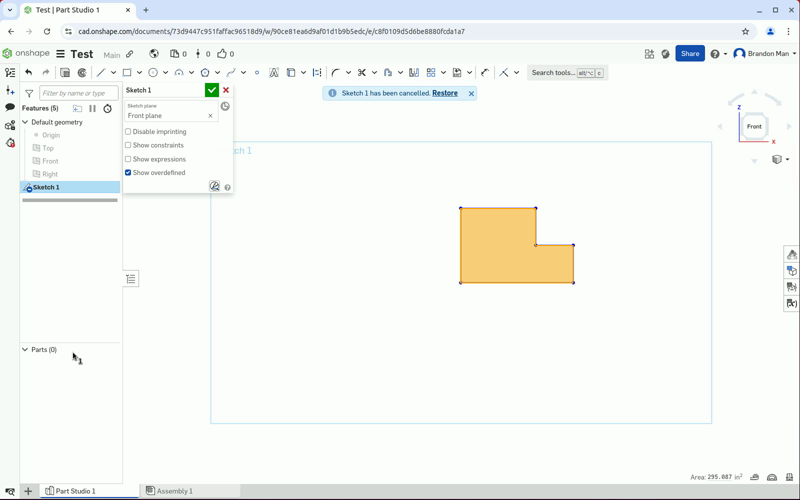
key(shift+y)
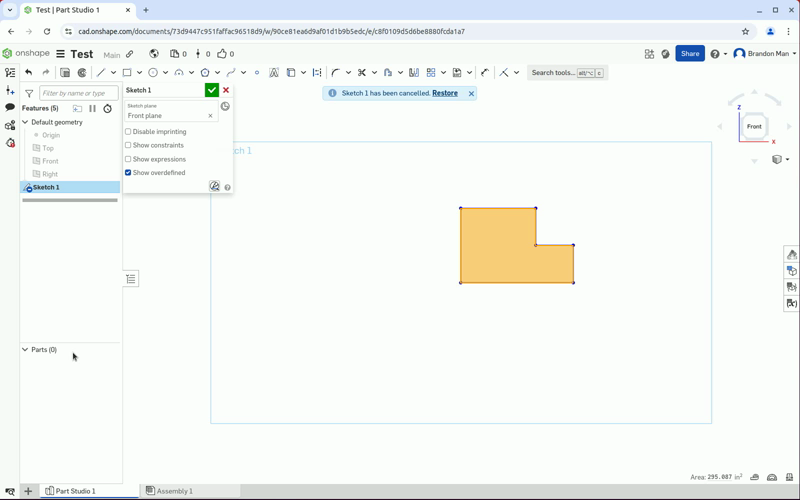
key(shift+e)
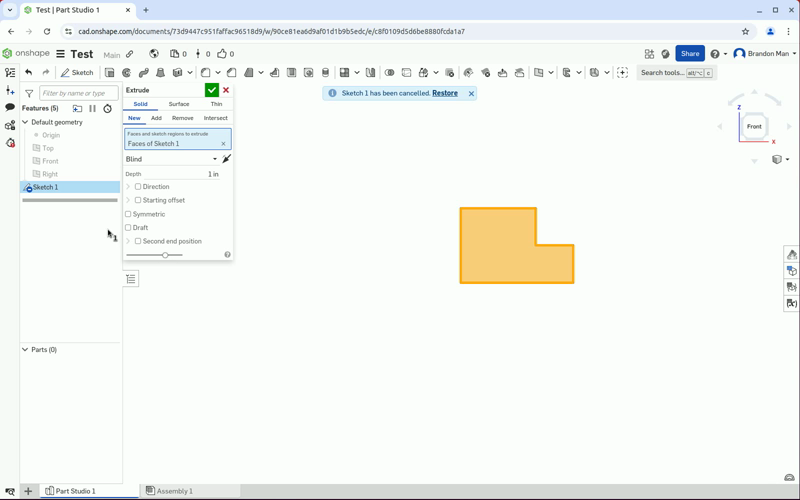
mouse_move(143, 106)
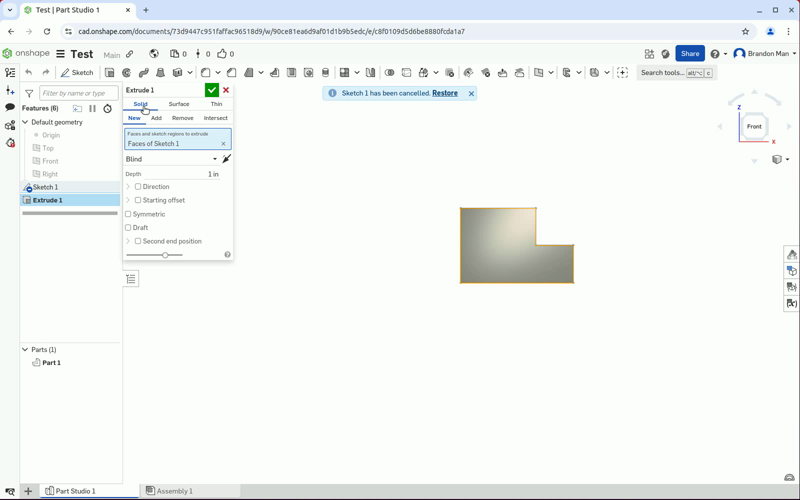
click(143, 106)
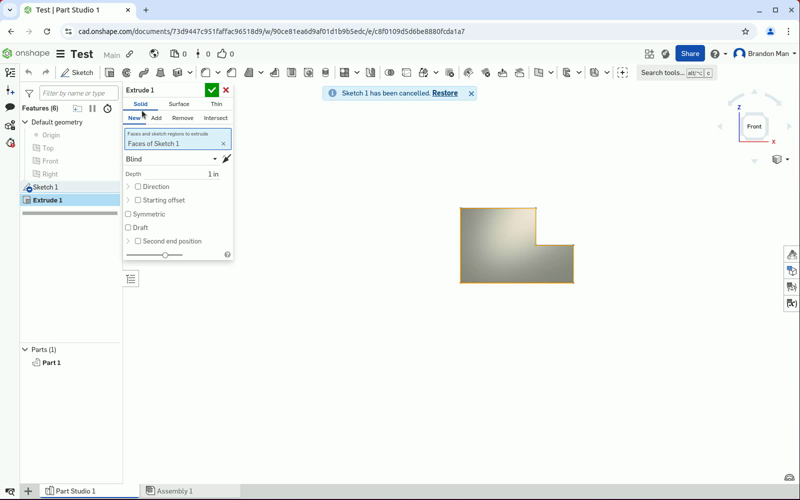
mouse_move(137, 120)
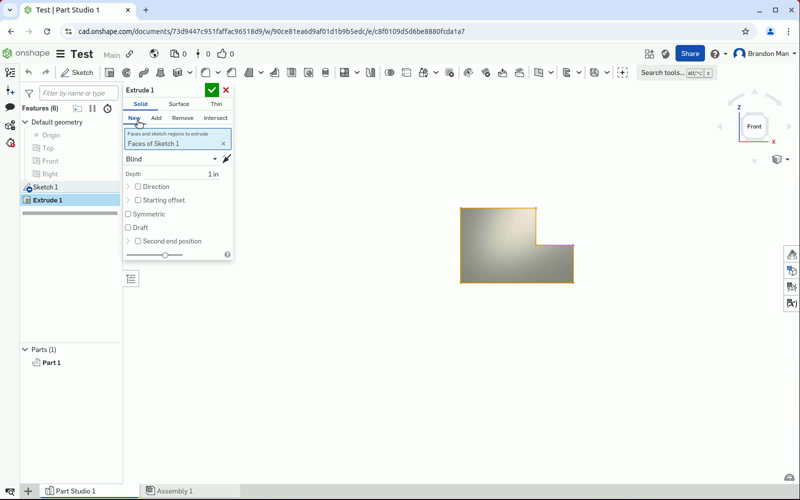
click(137, 120)
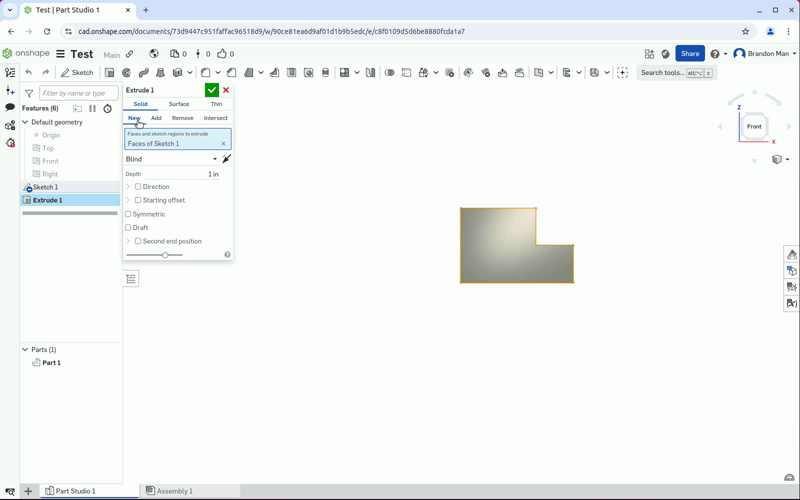
key(tab, 4)
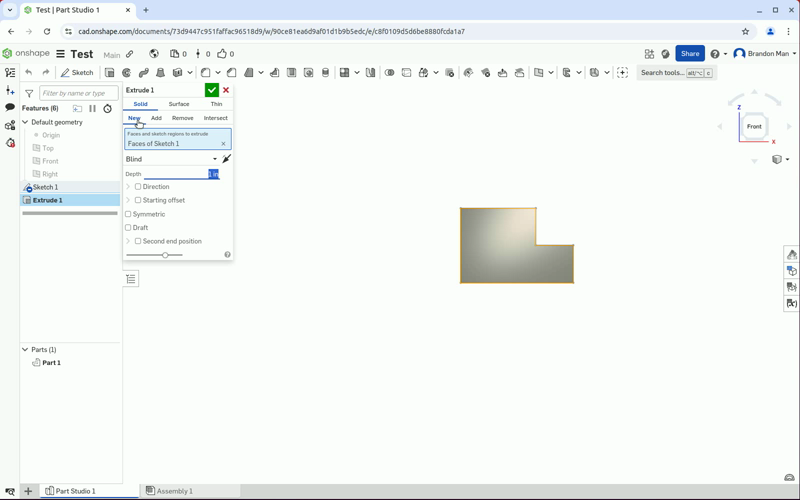
text(-15.405)
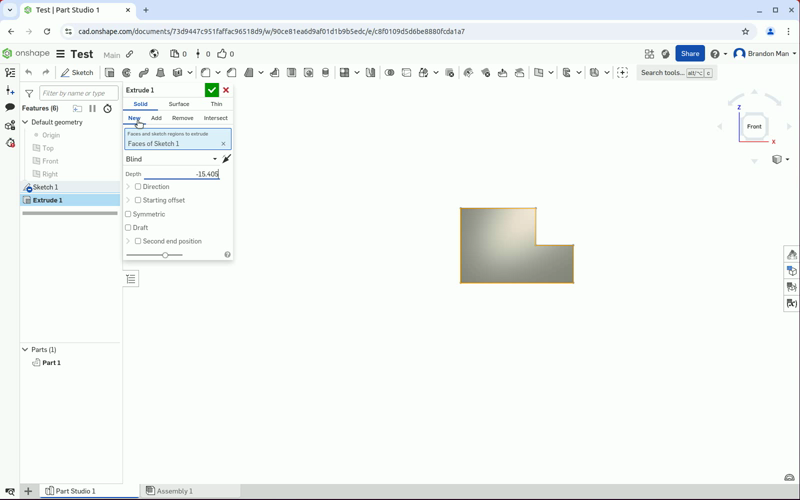
key(enter)
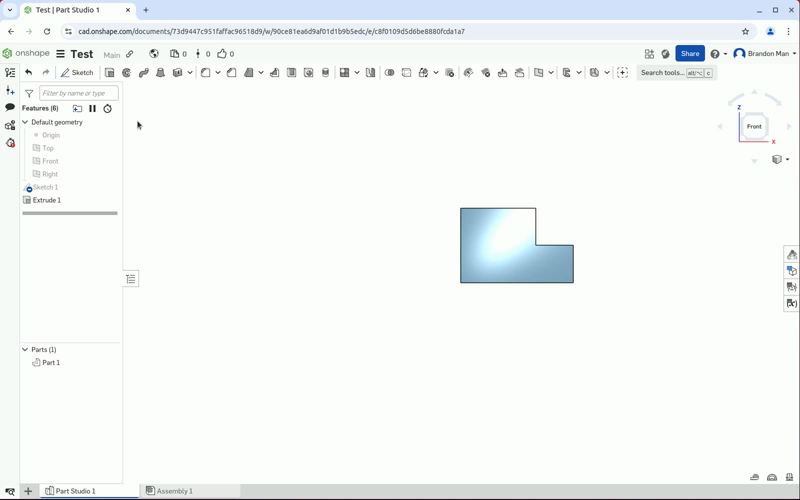
key(shift+h)
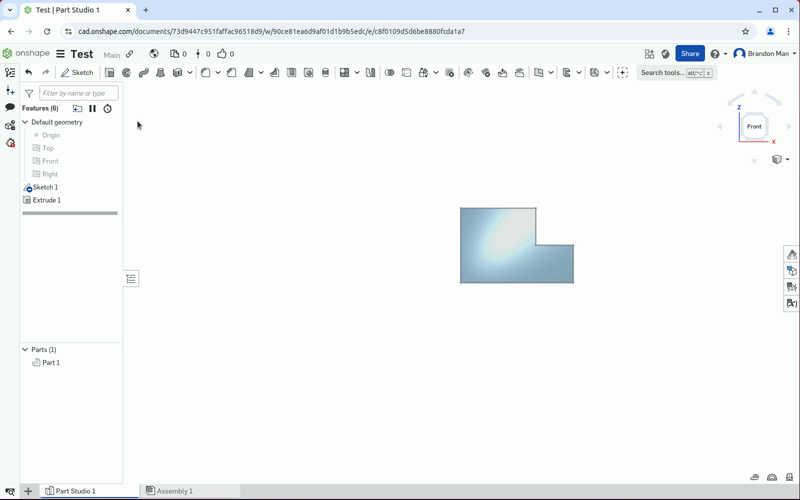
key(shift+h)
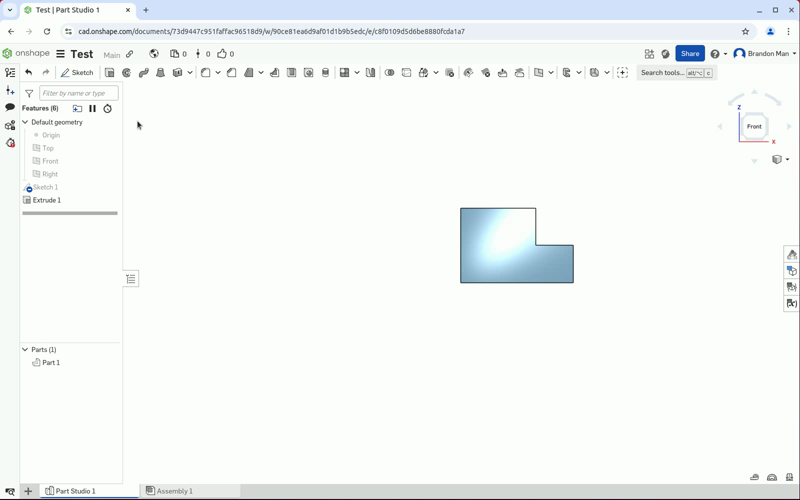
mouse_move(73, 189)
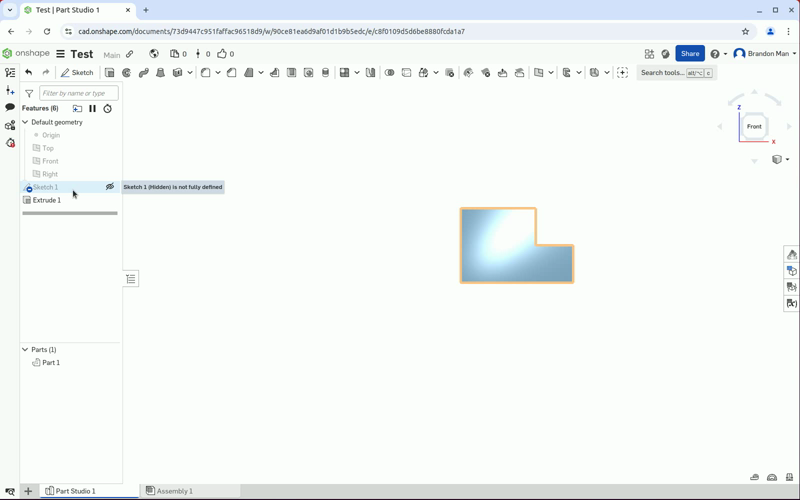
click(73, 189)
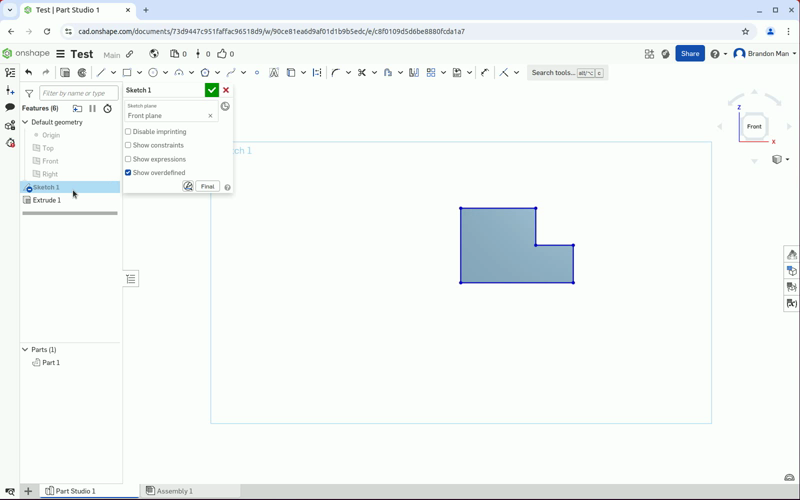
mouse_move(229, 92)
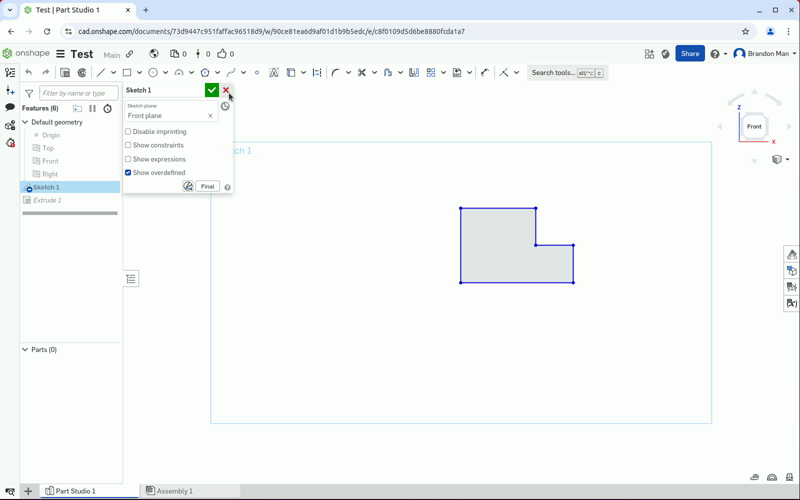
click(229, 92)
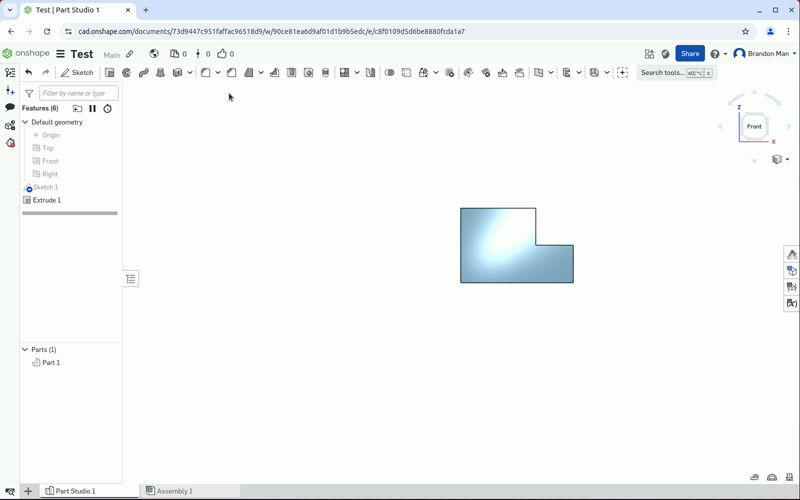
mouse_move(73, 352)
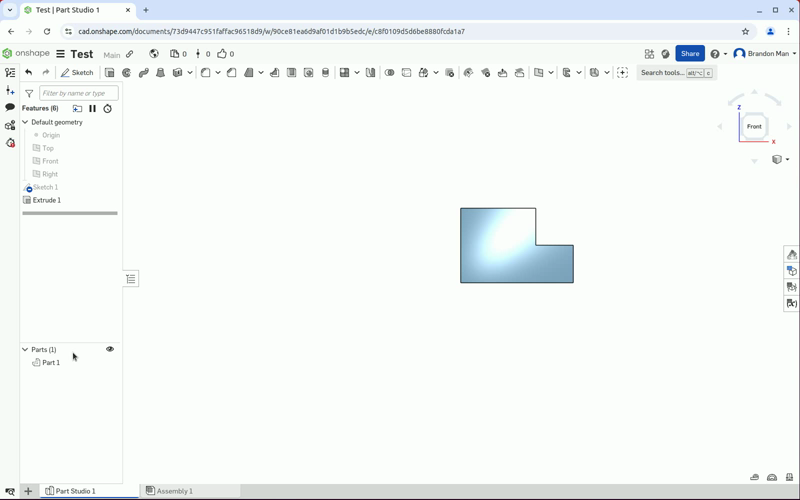
key(y)
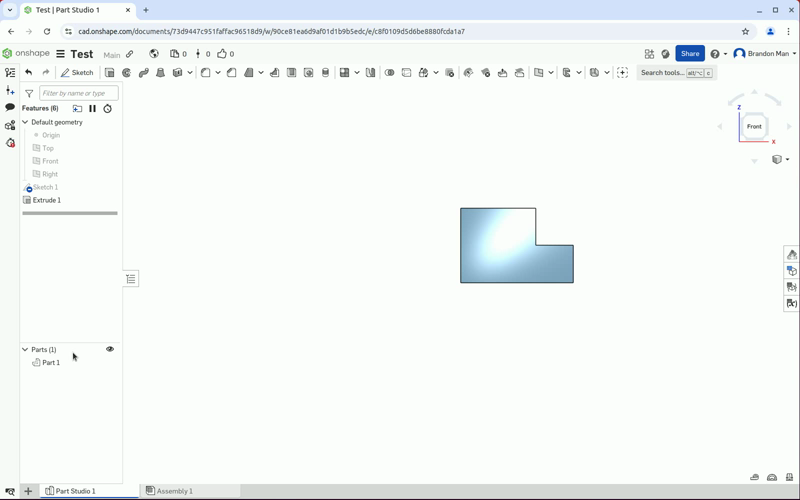
key(shift+p)
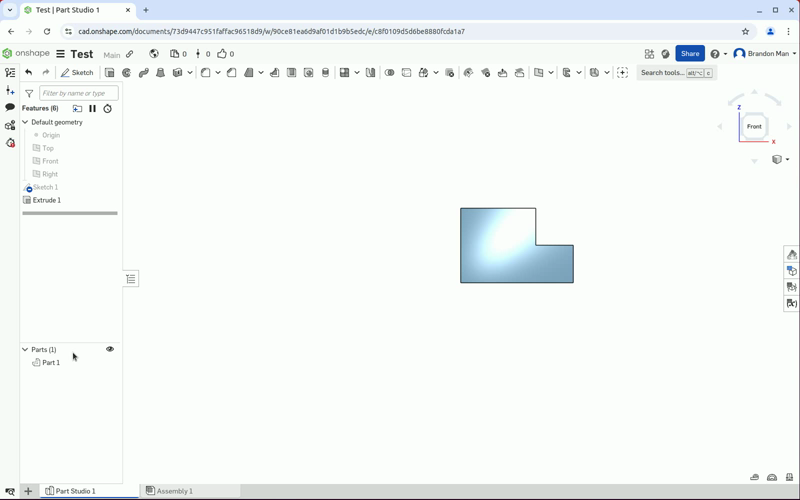
key(space)
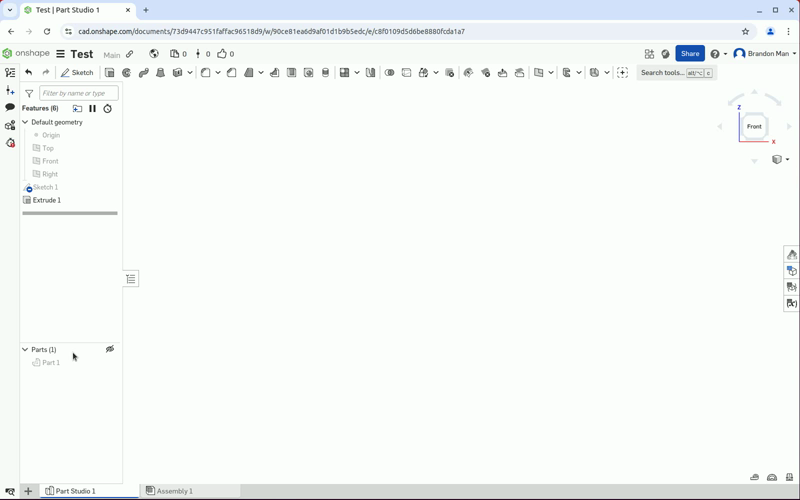
key_down(shift)
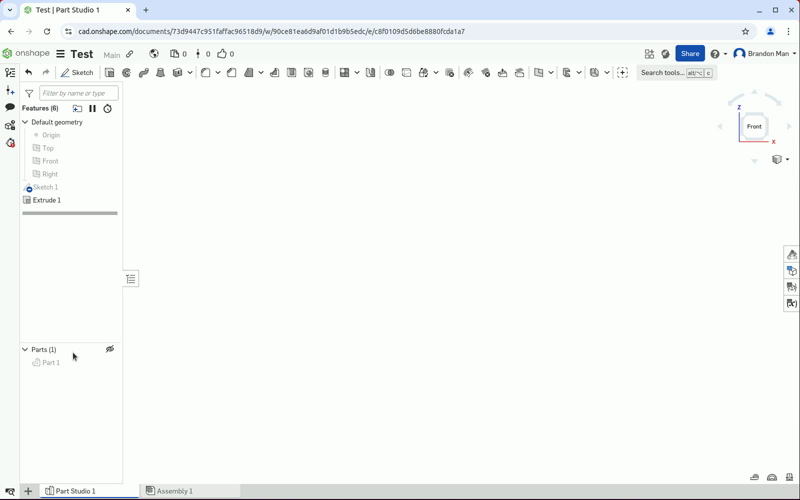
key(down)
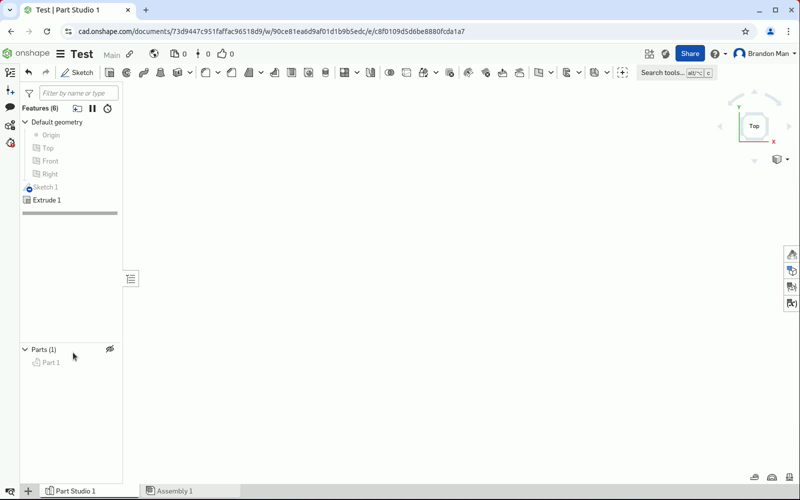
key_up(shift)
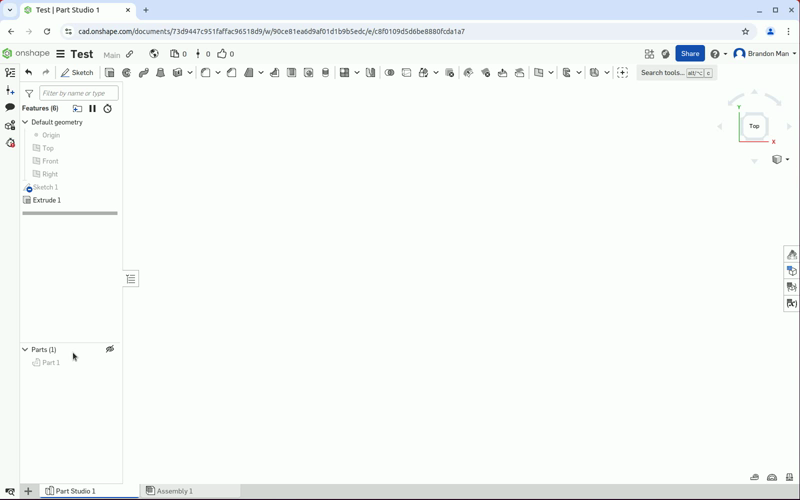
mouse_move(73, 352)
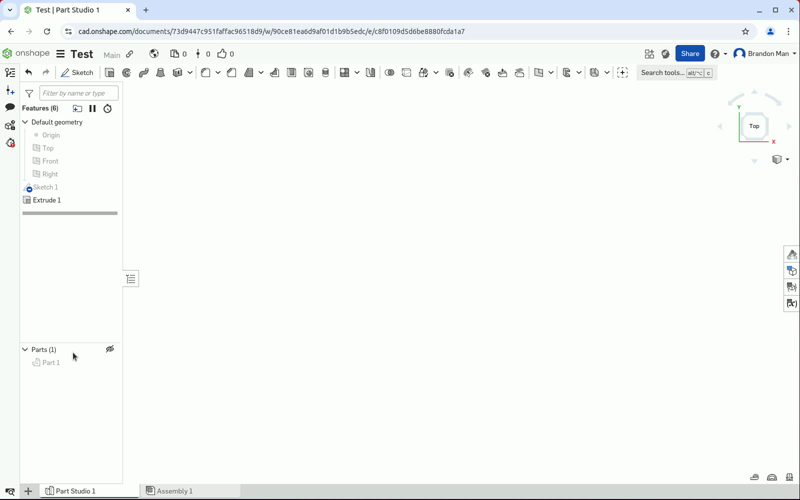
key(shift+y)
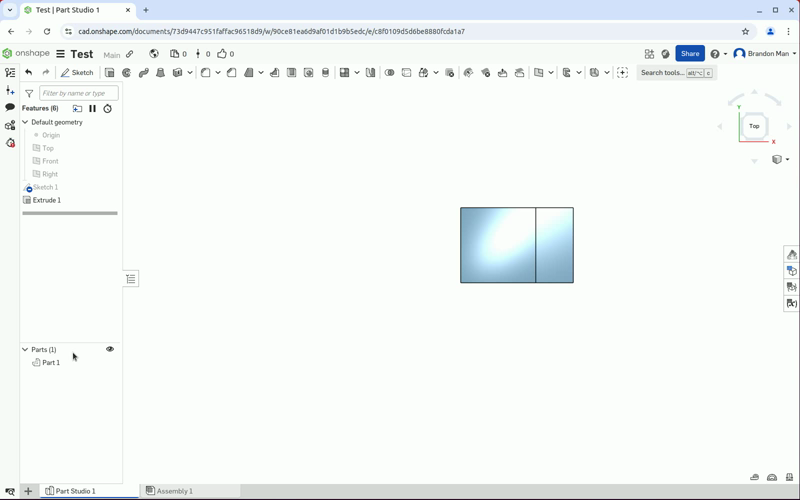
mouse_move(541, 75)
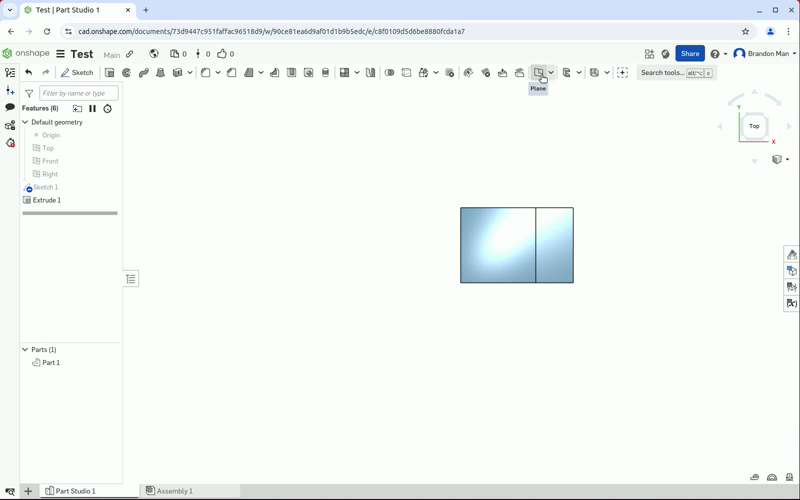
click(541, 75)
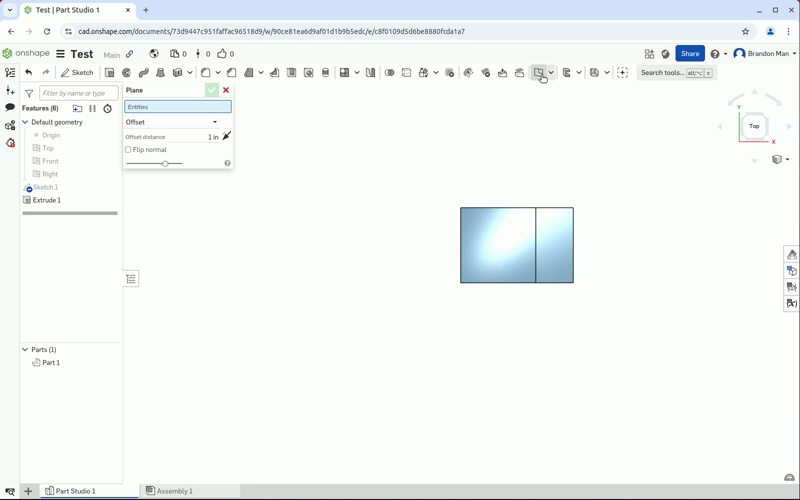
mouse_move(73, 150)
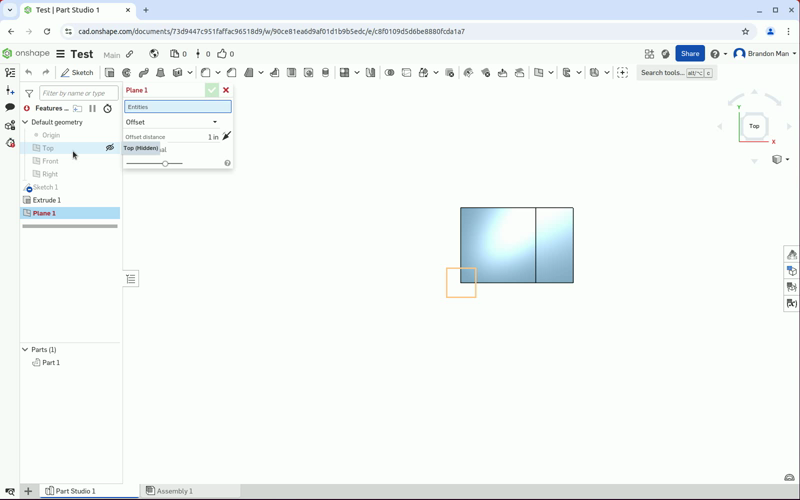
click(73, 150)
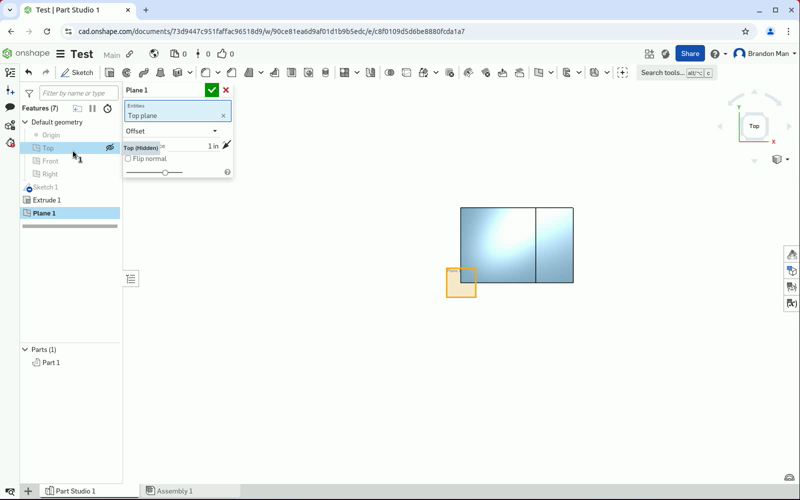
key(tab, 2)
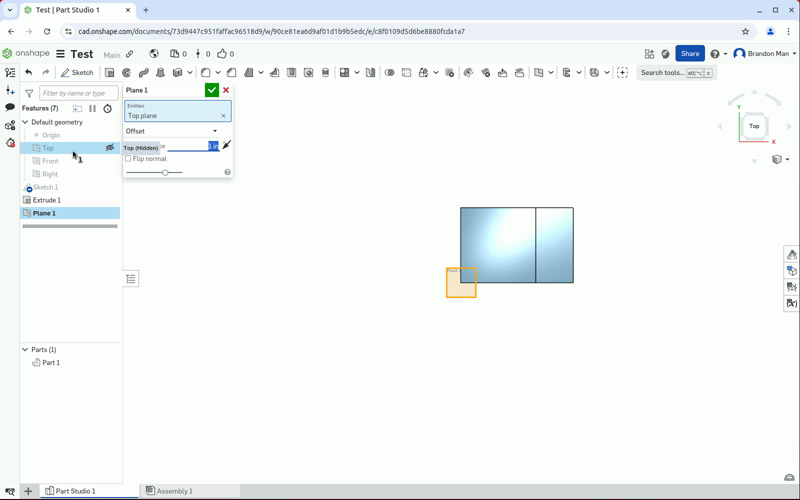
text(15.405)
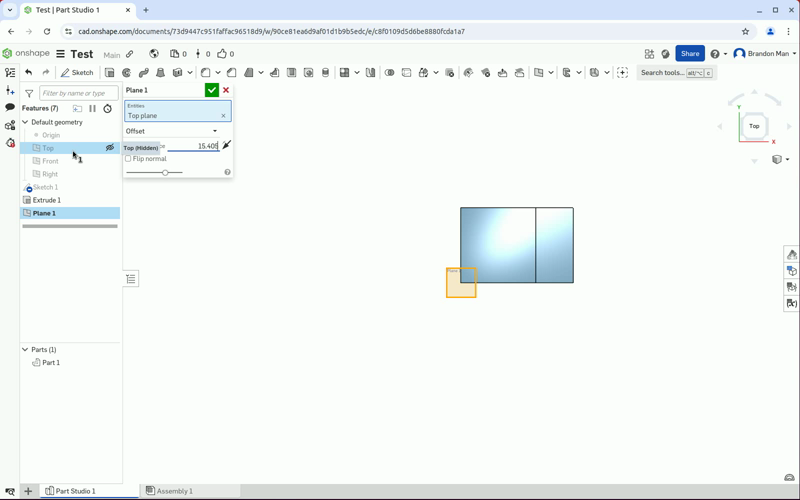
key(enter, 2)
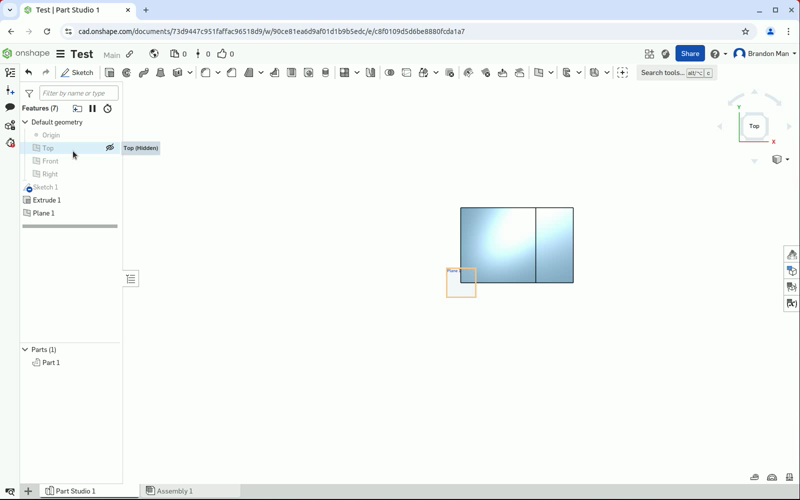
key(shift+s)
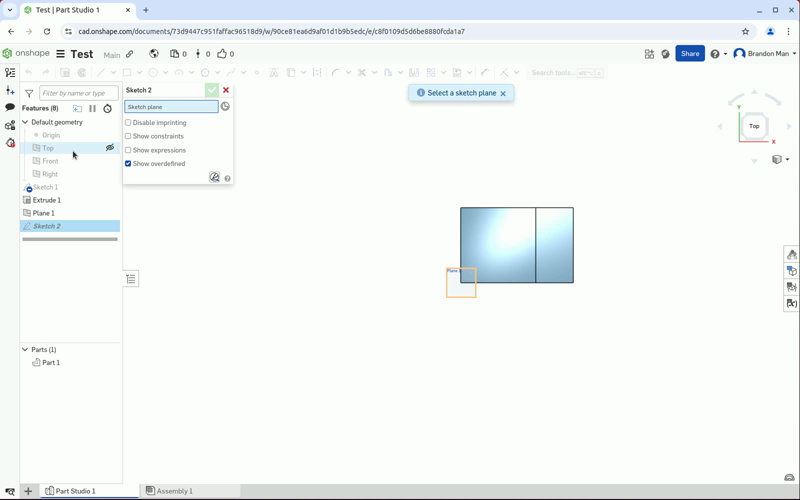
mouse_move(73, 215)
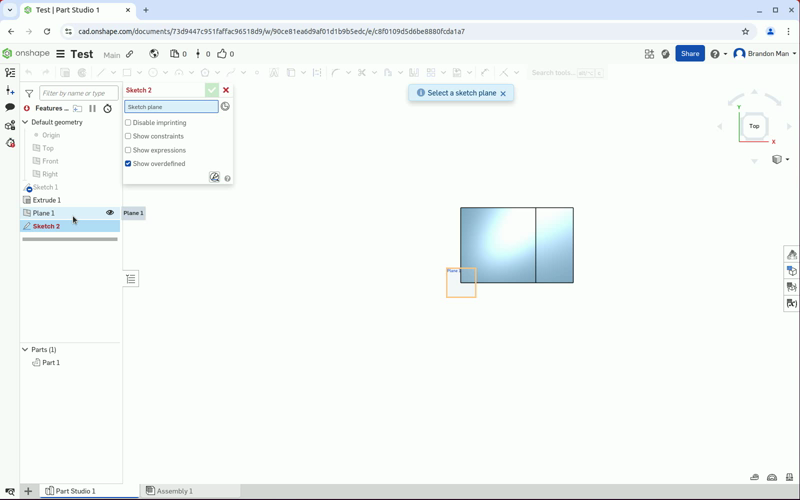
click(73, 215)
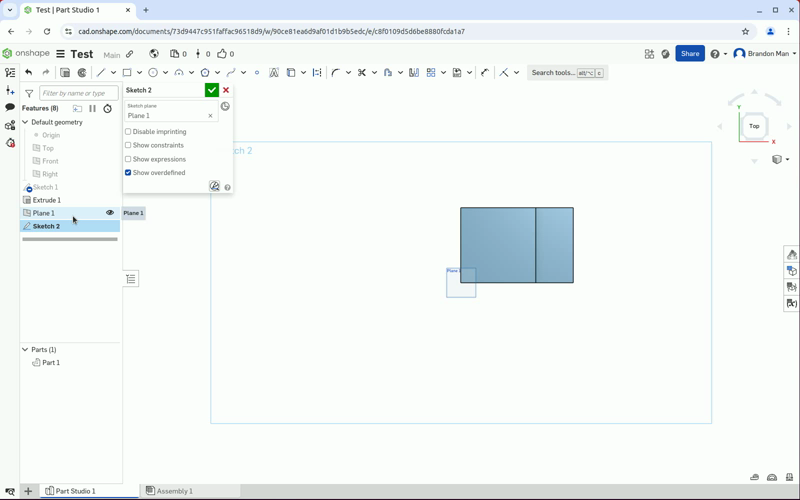
mouse_move(73, 352)
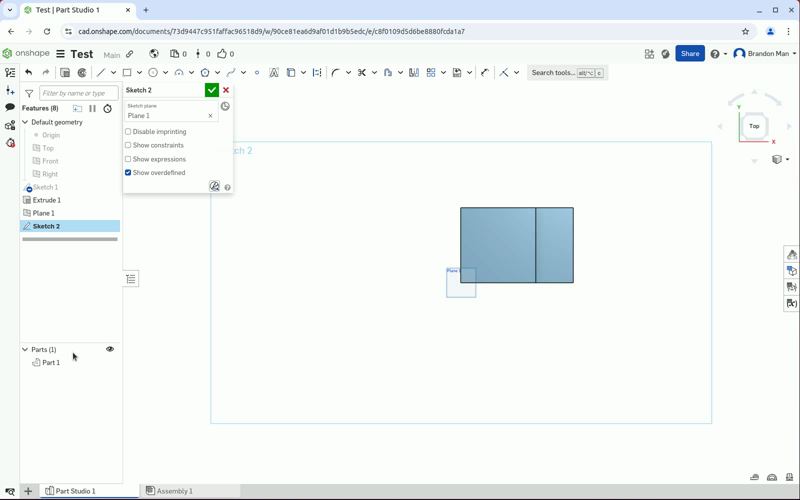
key(y)
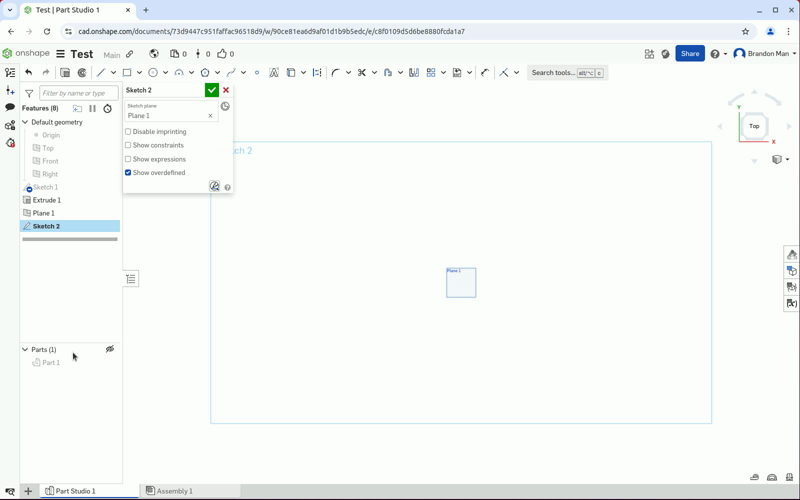
key(l)
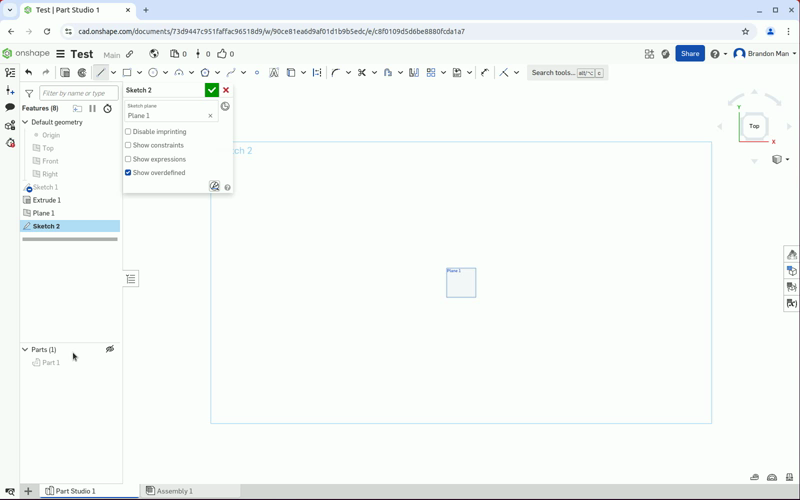
key_down(shift)
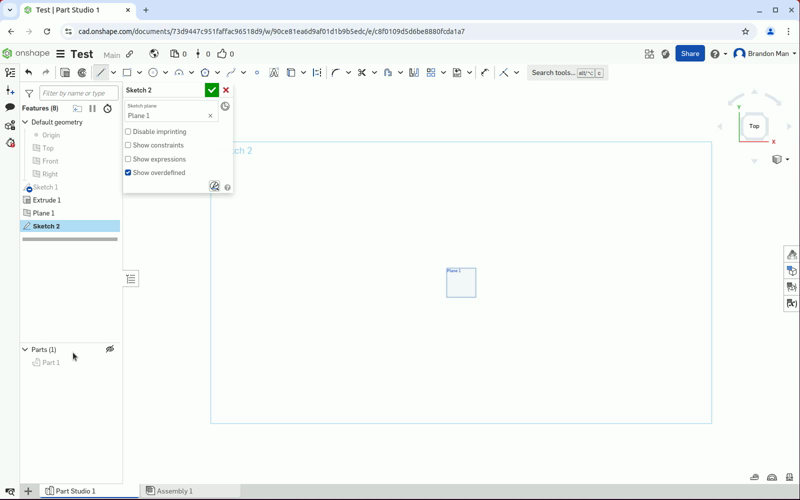
mouse_move(460, 282)
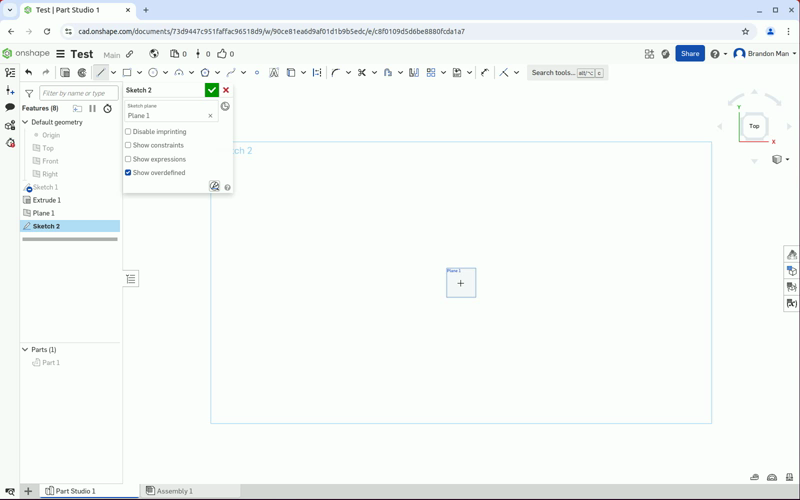
click(460, 282)
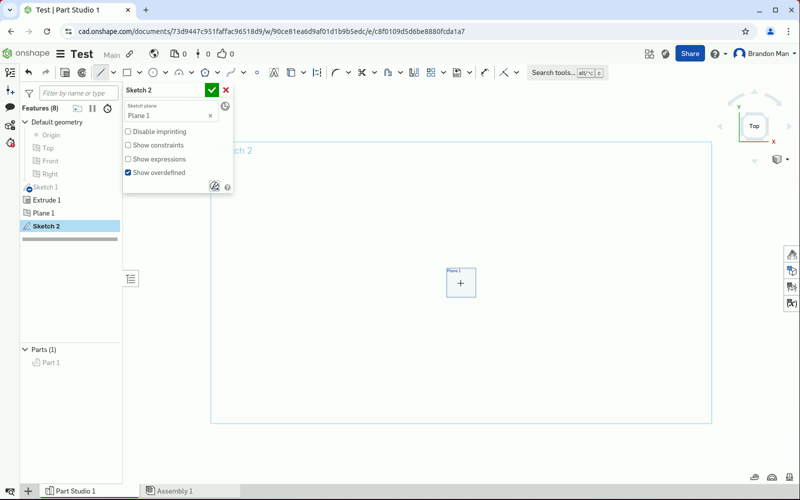
key_up(shift)
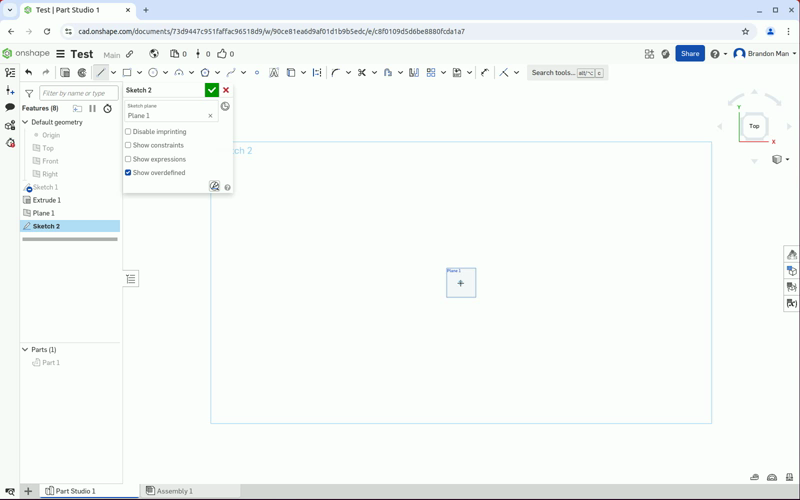
key_down(shift)
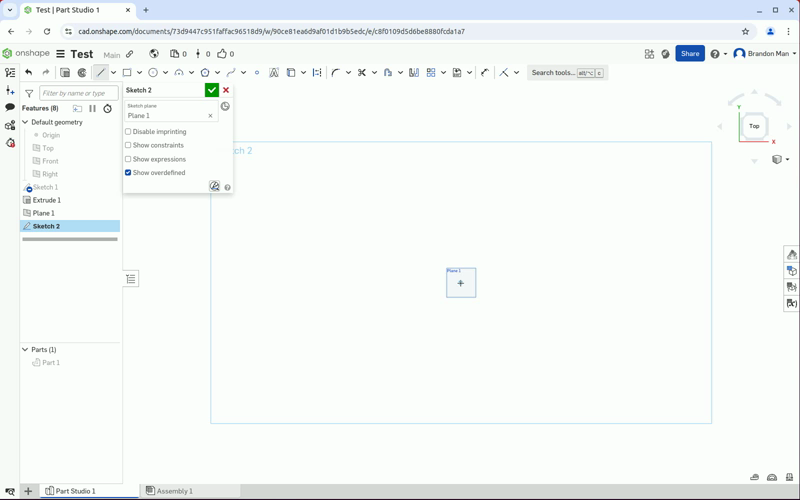
mouse_move(490, 282)
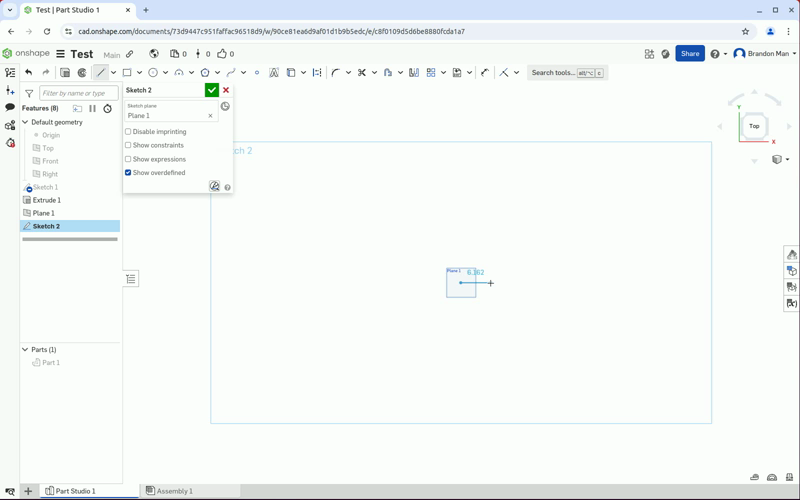
mouse_move(499, 282)
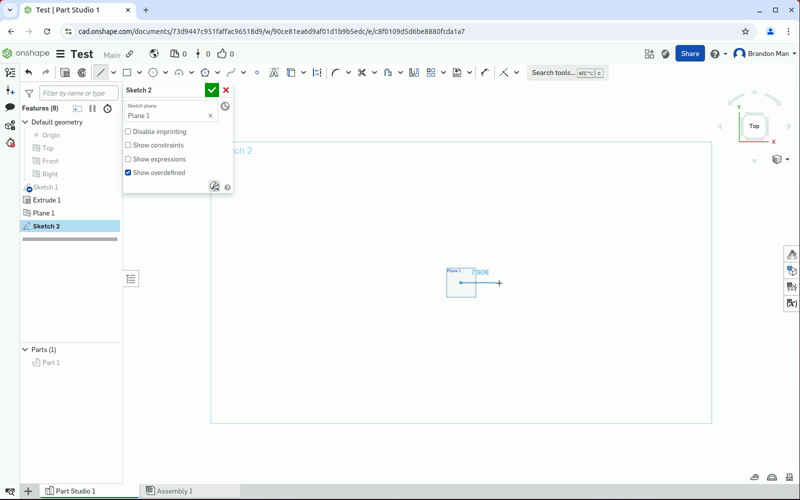
click(499, 282)
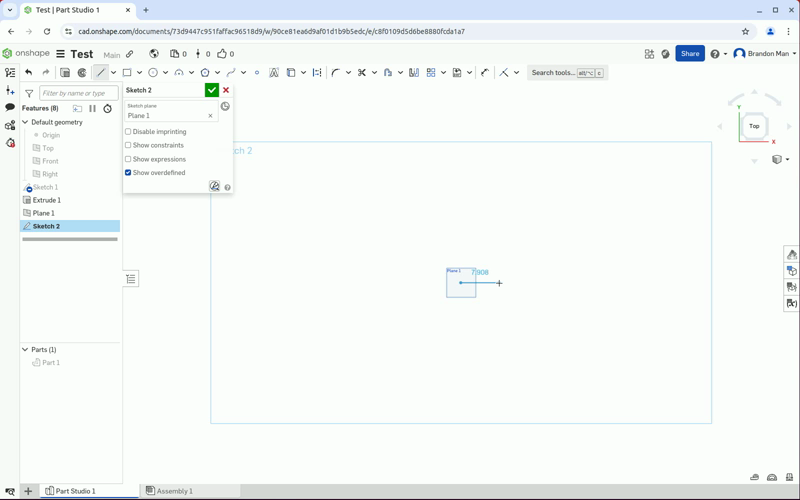
key_up(shift)
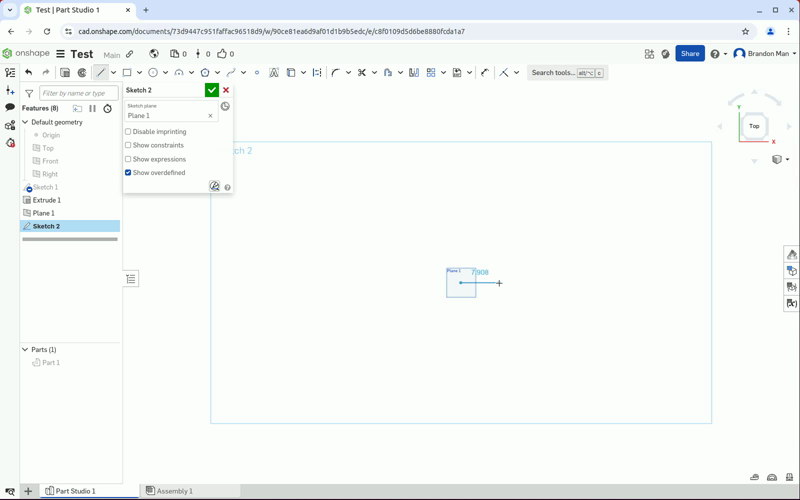
key_down(shift)
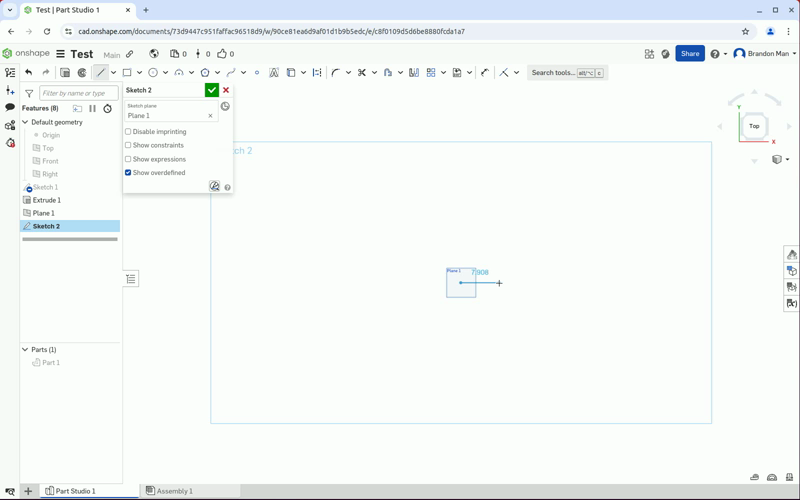
mouse_move(529, 282)
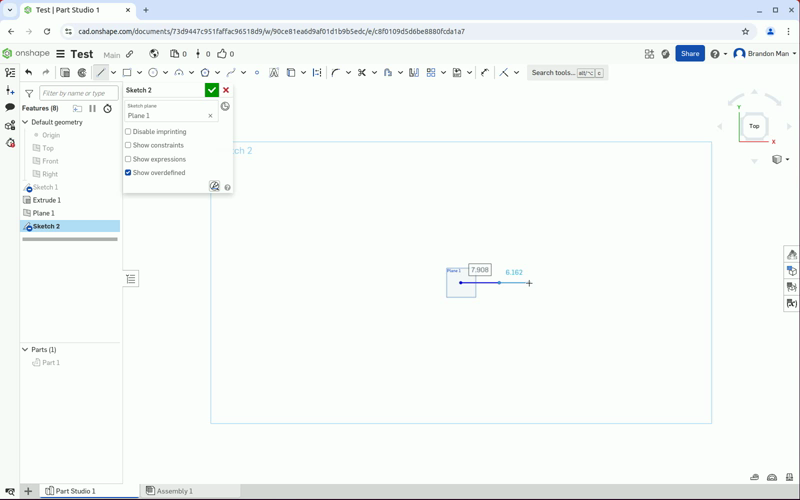
mouse_move(460, 244)
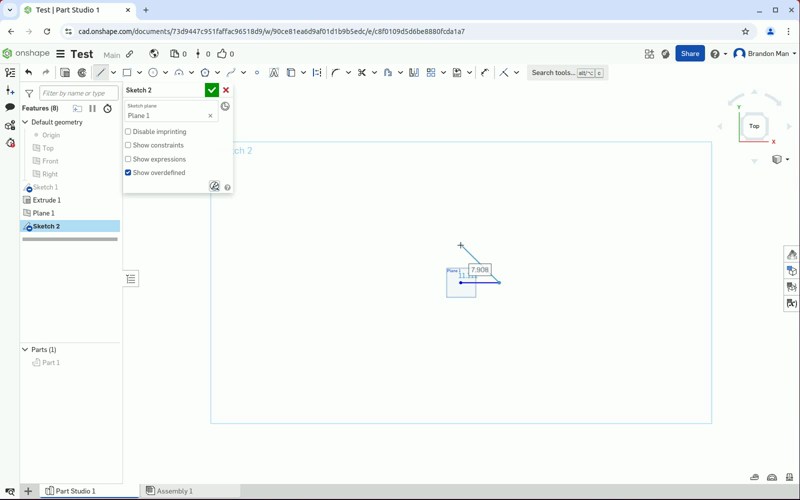
click(460, 244)
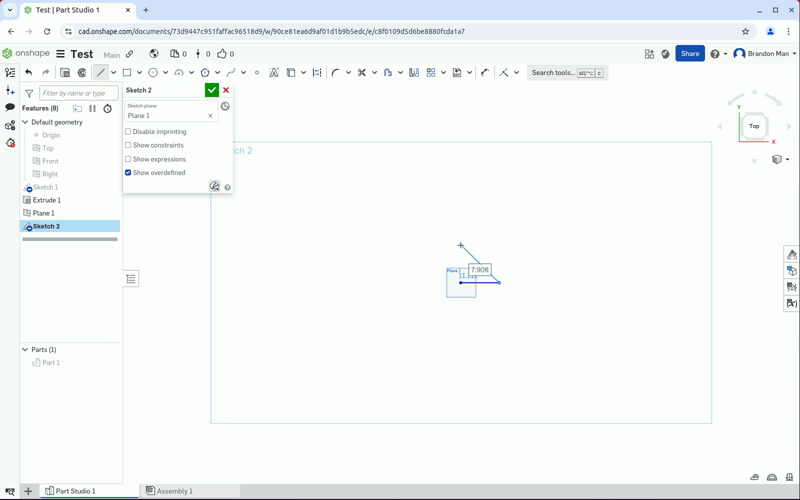
key_up(shift)
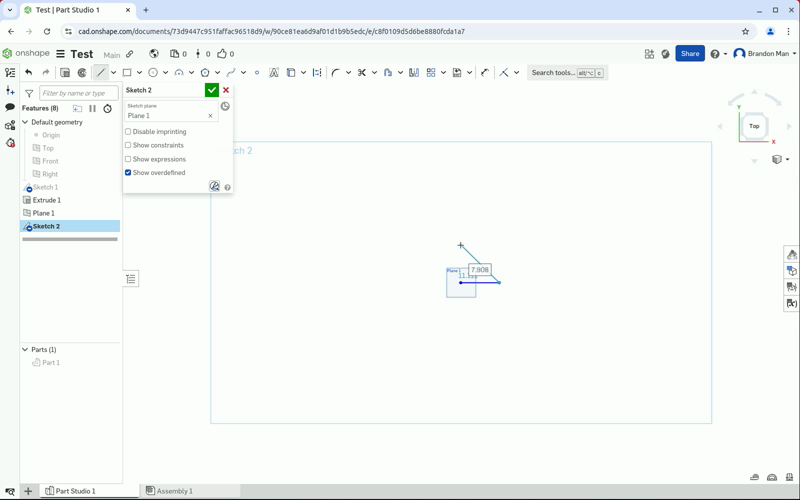
mouse_move(490, 244)
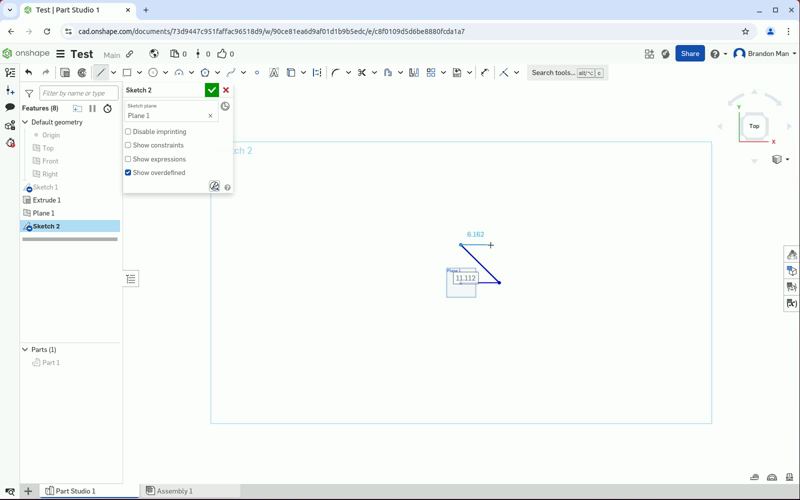
key_down(shift)
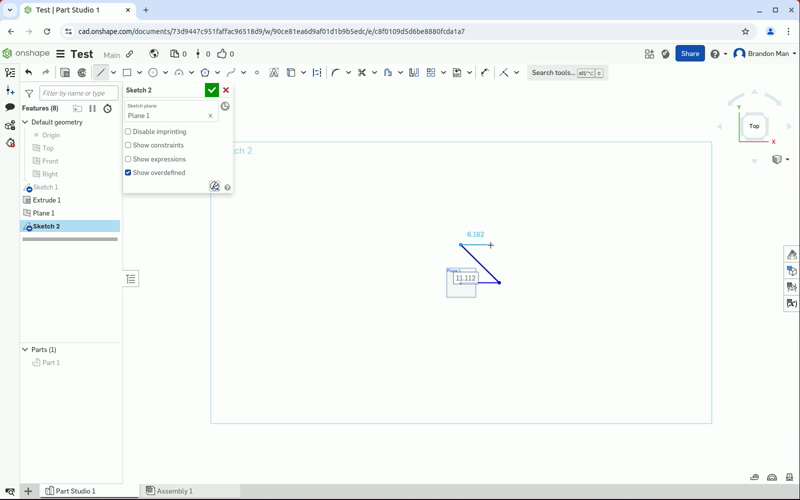
mouse_move(460, 282)
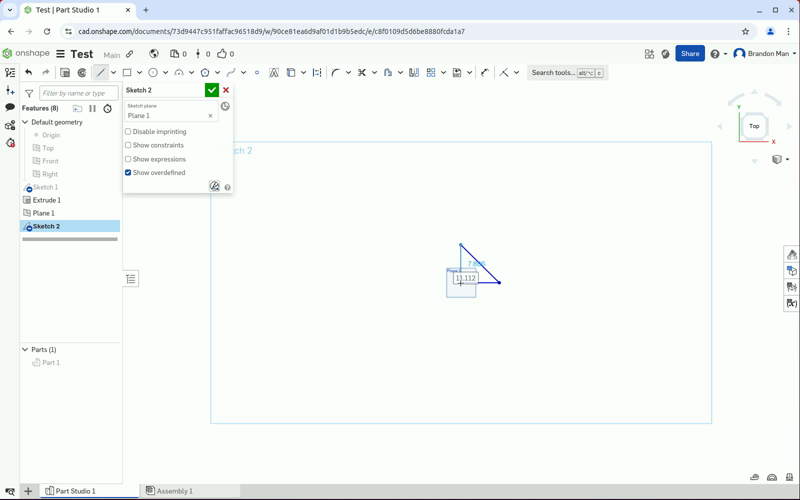
key_up(shift)
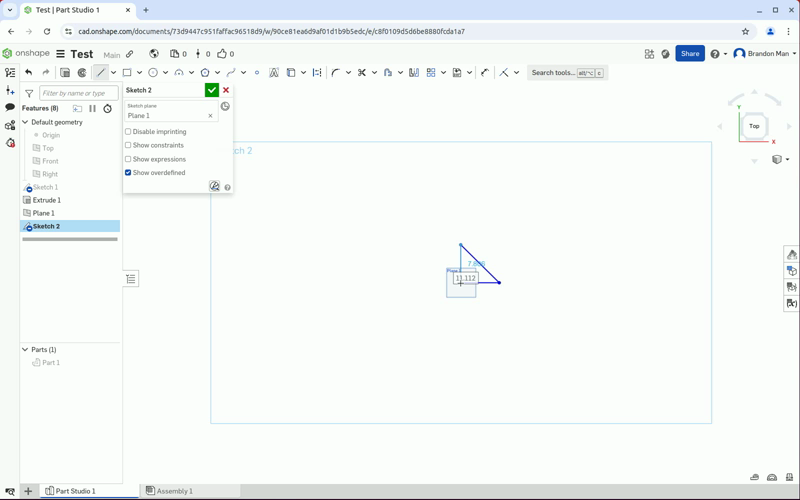
click(460, 282)
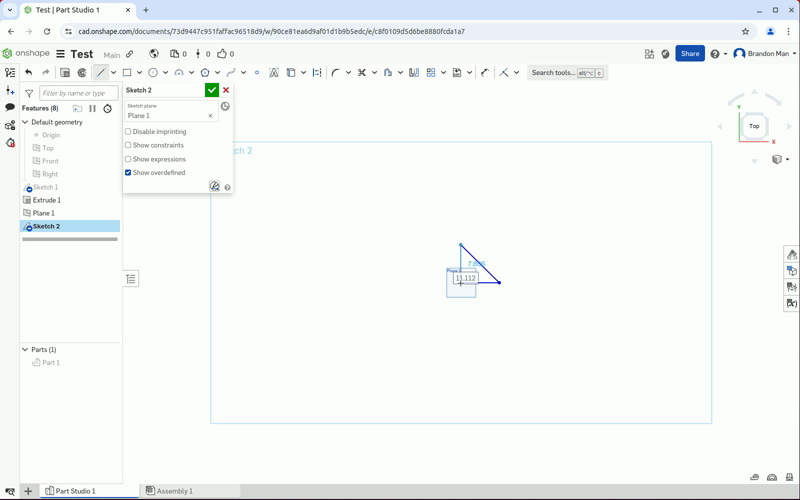
key(esc)
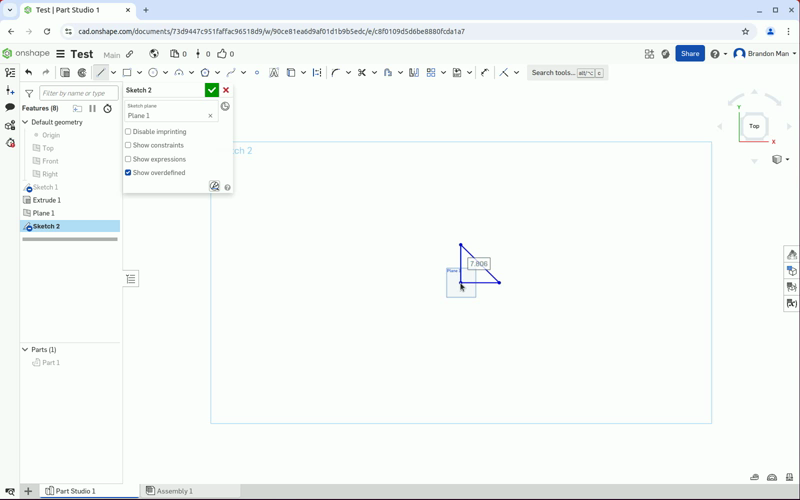
mouse_move(476, 262)
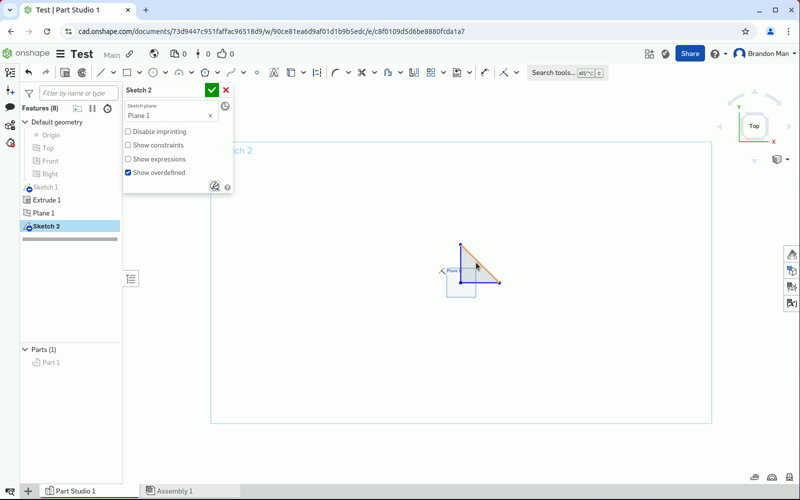
scroll(6)
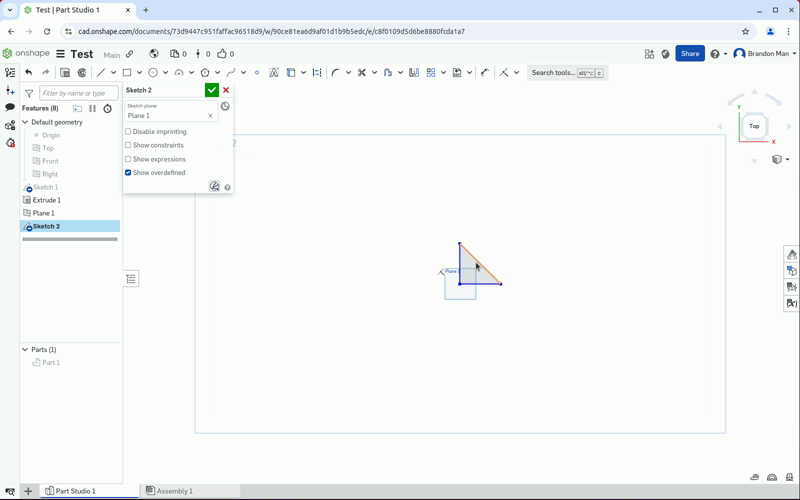
scroll(6)
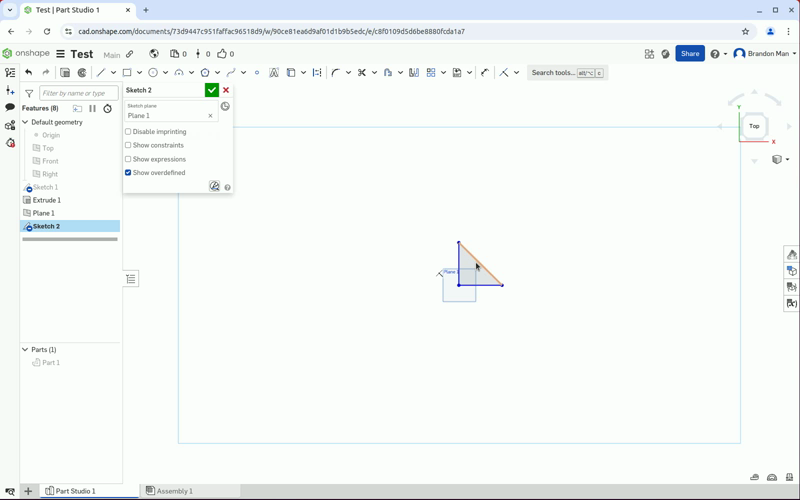
scroll(6)
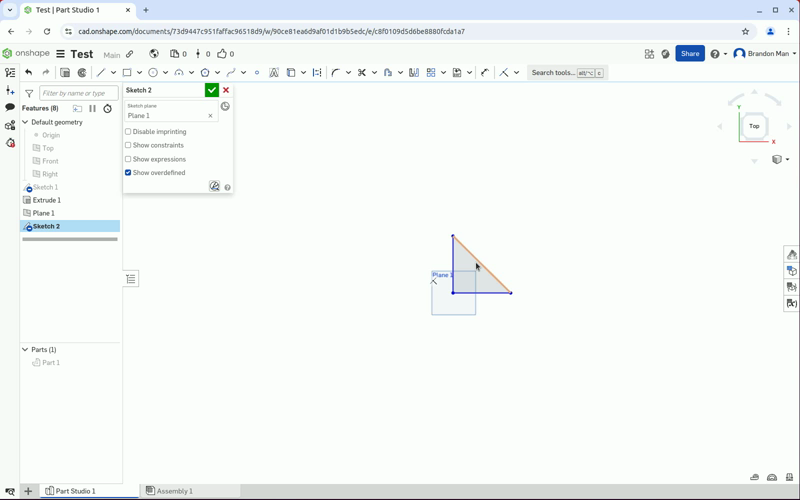
scroll(6)
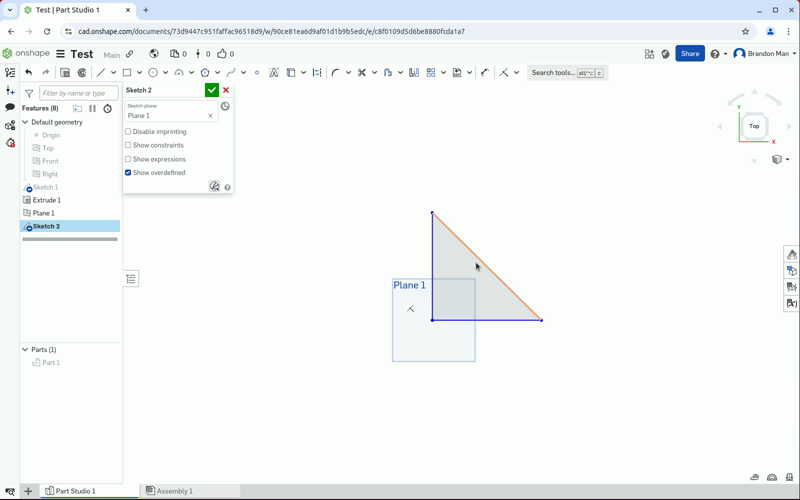
scroll(6)
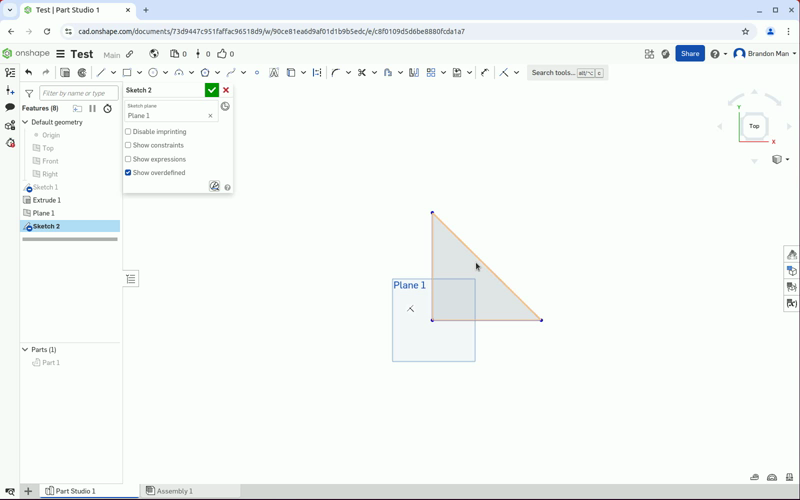
scroll(6)
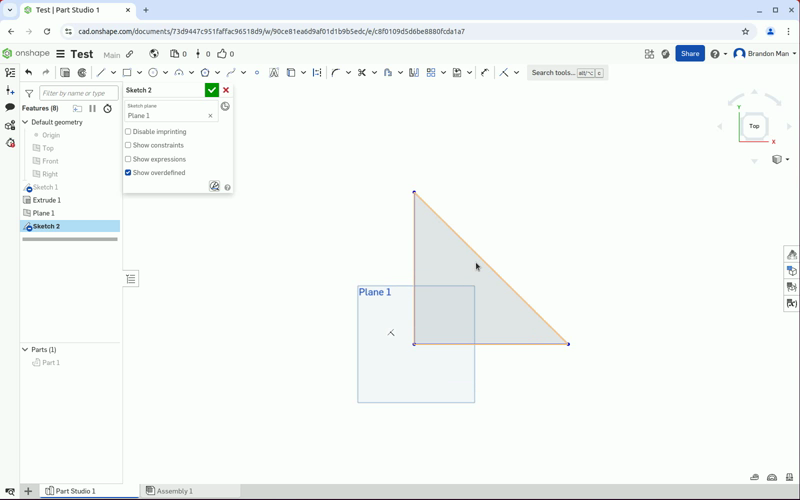
scroll(6)
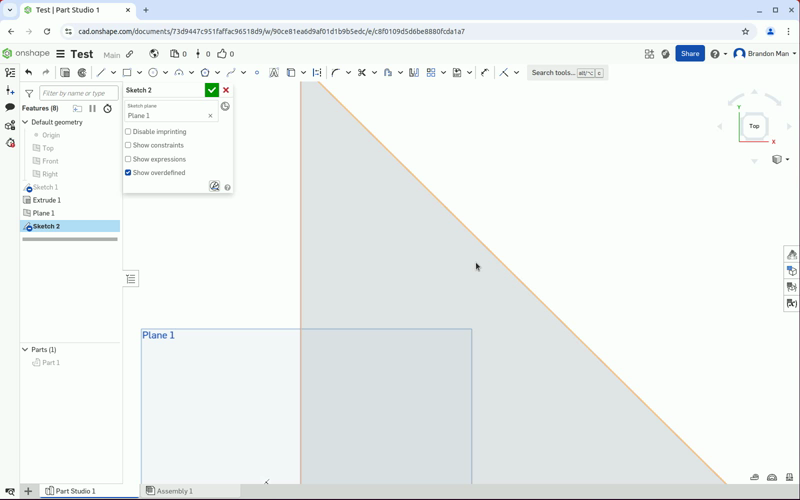
click(476, 262)
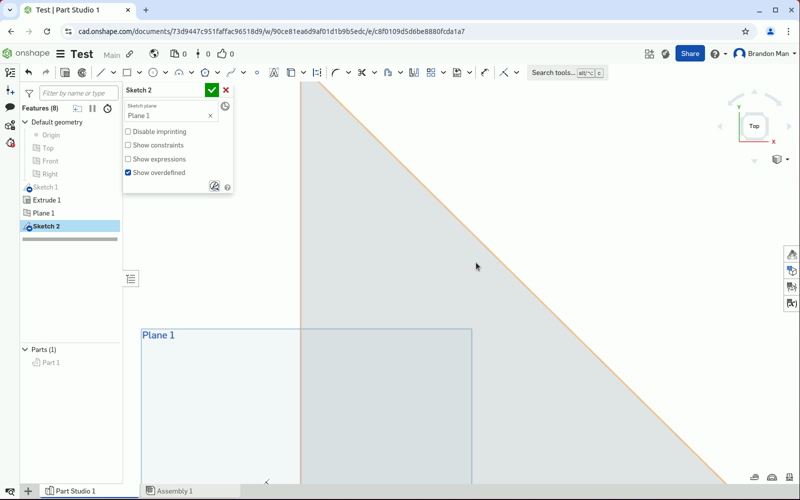
scroll(-6)
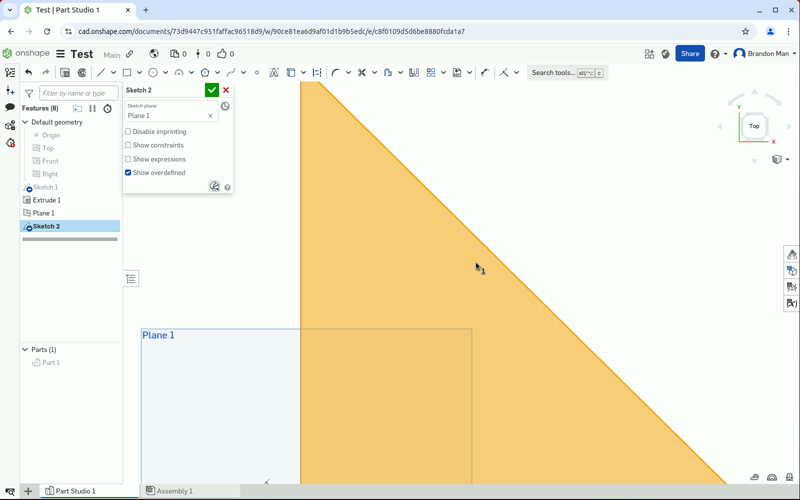
scroll(-6)
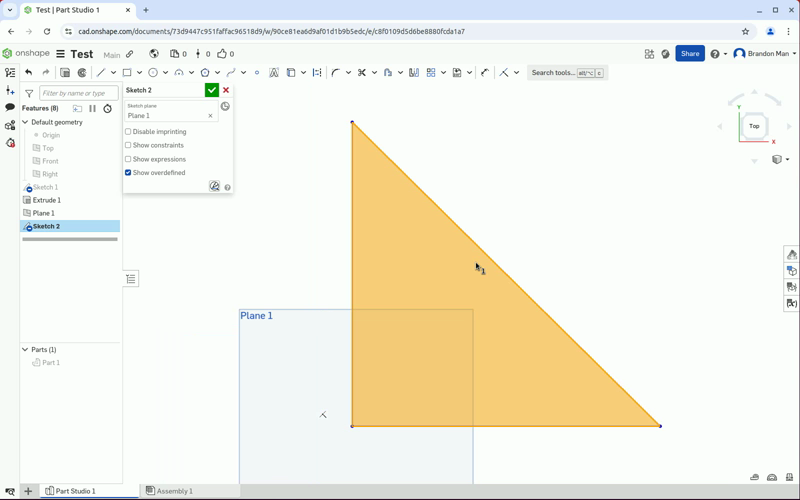
scroll(-6)
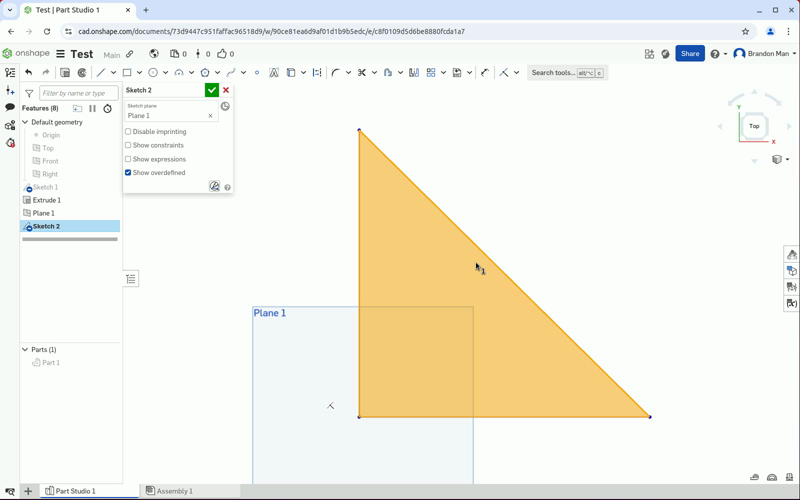
scroll(-6)
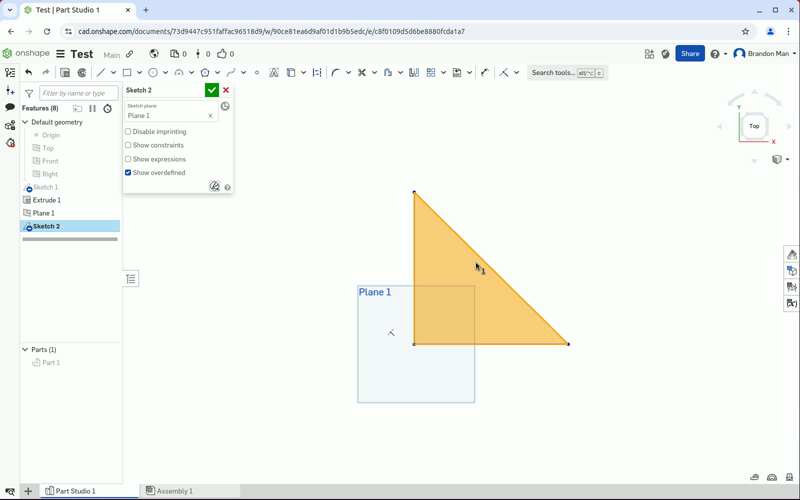
scroll(-6)
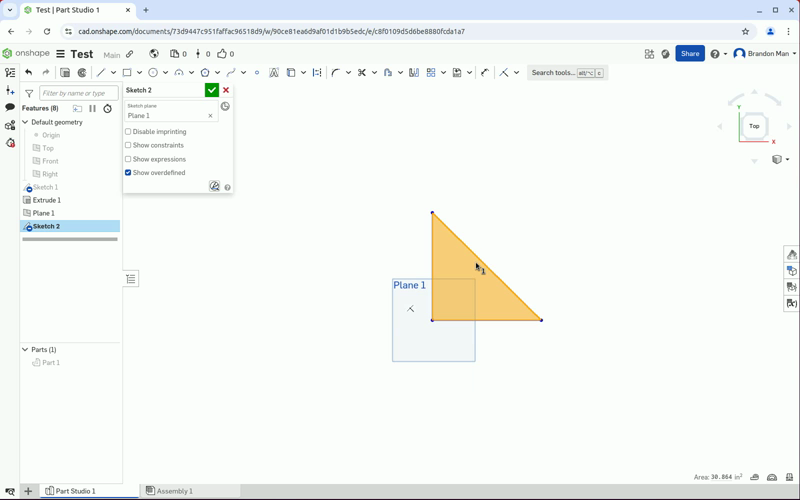
scroll(-6)
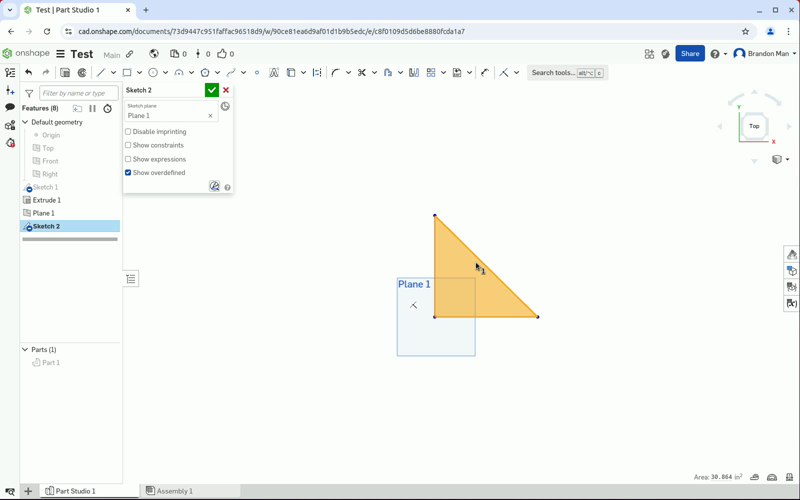
scroll(-6)
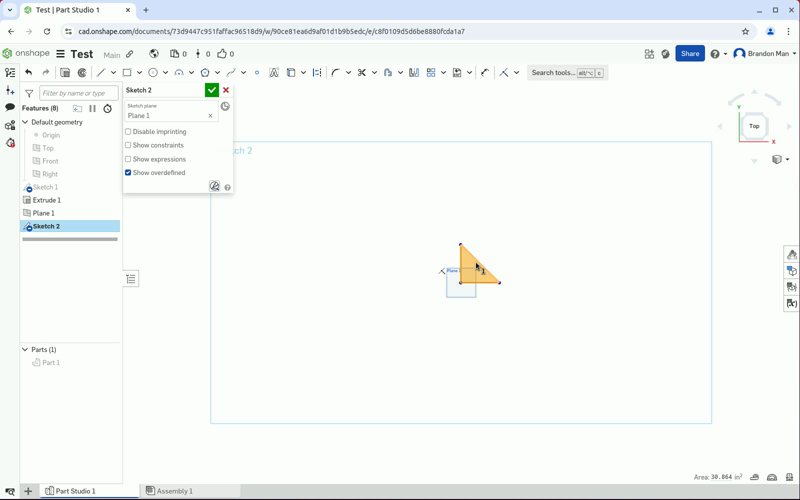
mouse_move(73, 352)
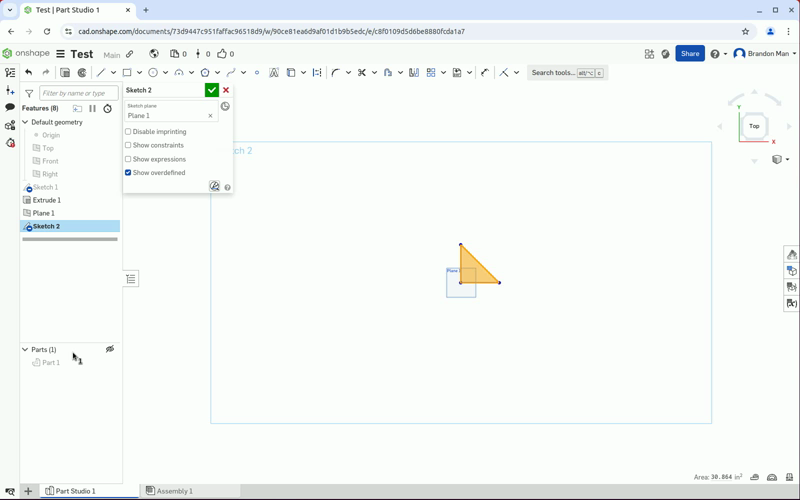
key(shift+y)
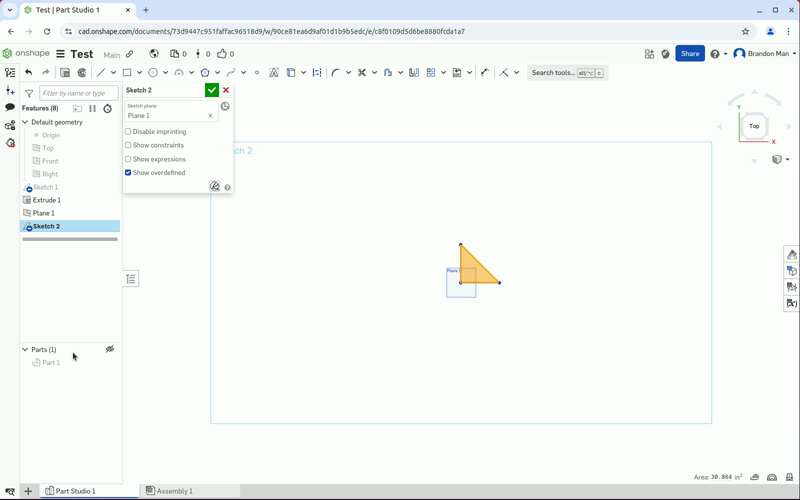
key(shift+e)
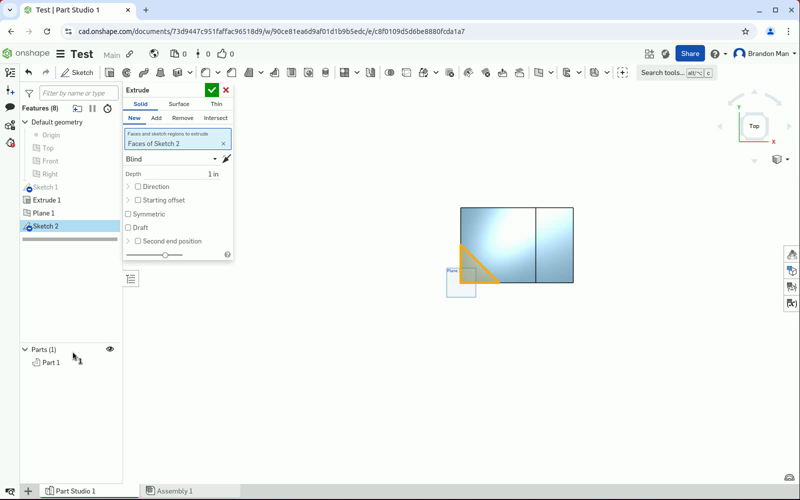
mouse_move(143, 106)
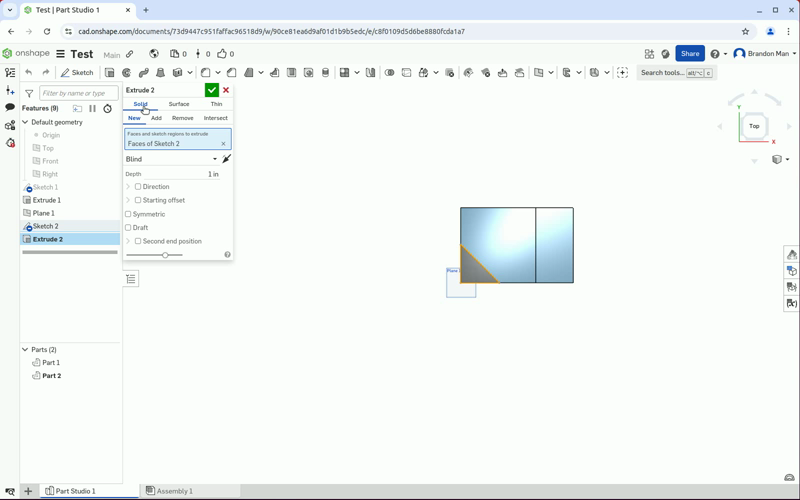
click(143, 106)
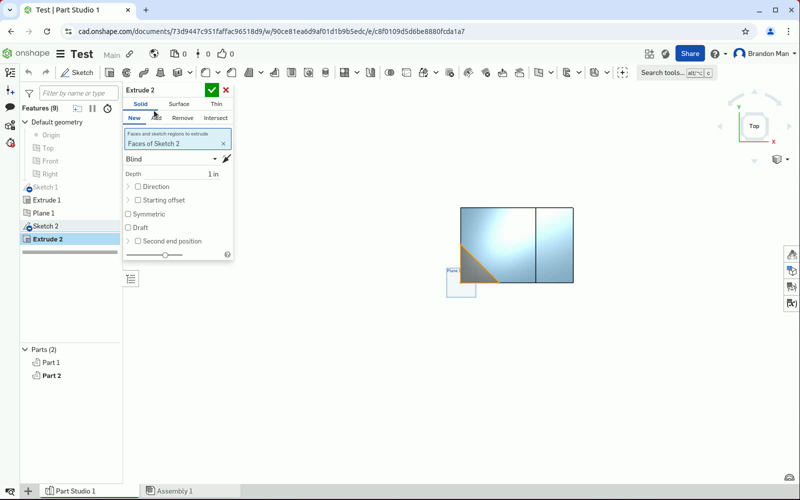
mouse_move(186, 120)
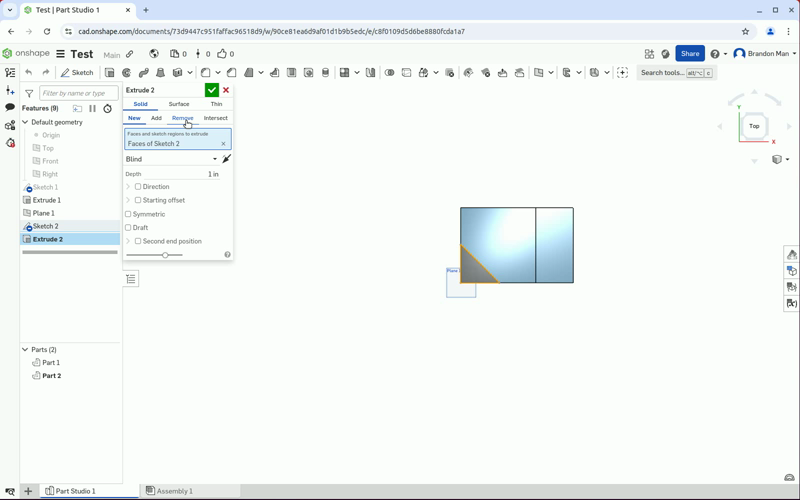
click(186, 120)
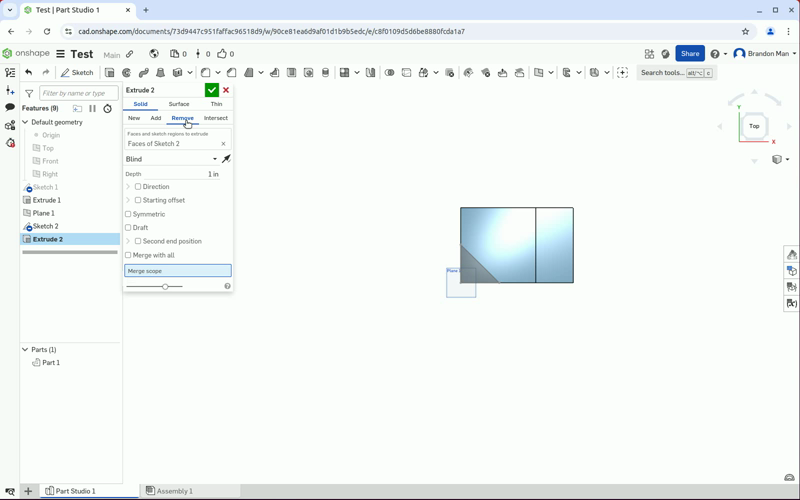
key(tab, 4)
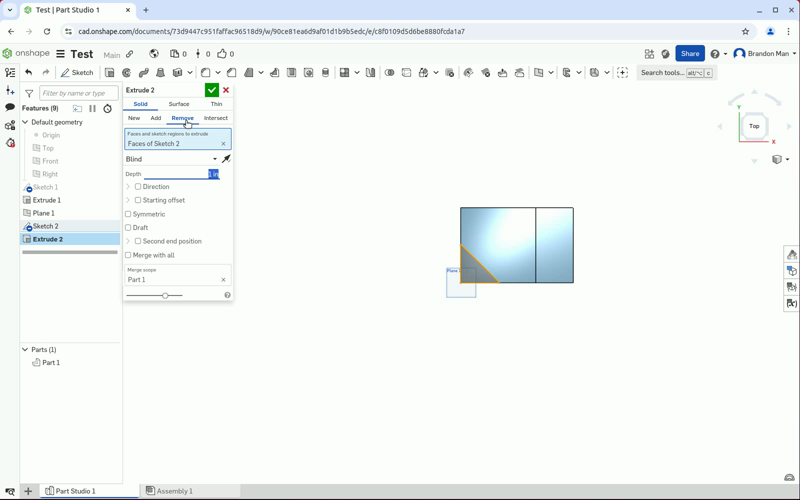
text(15.405)
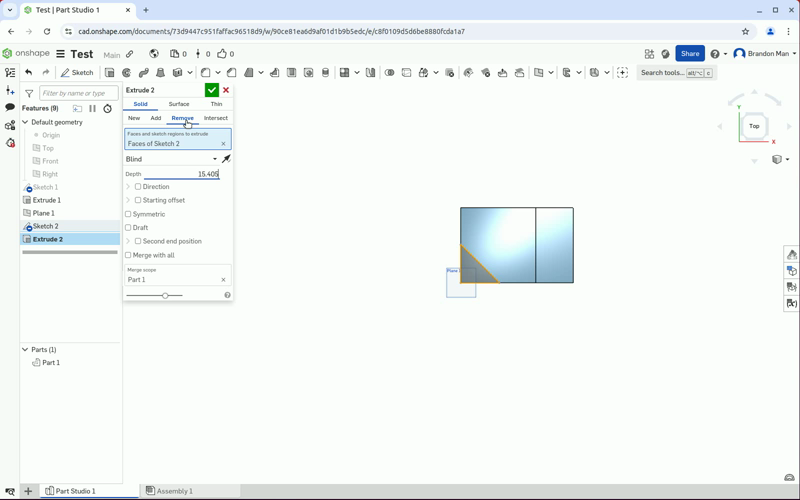
key(tab, 6)
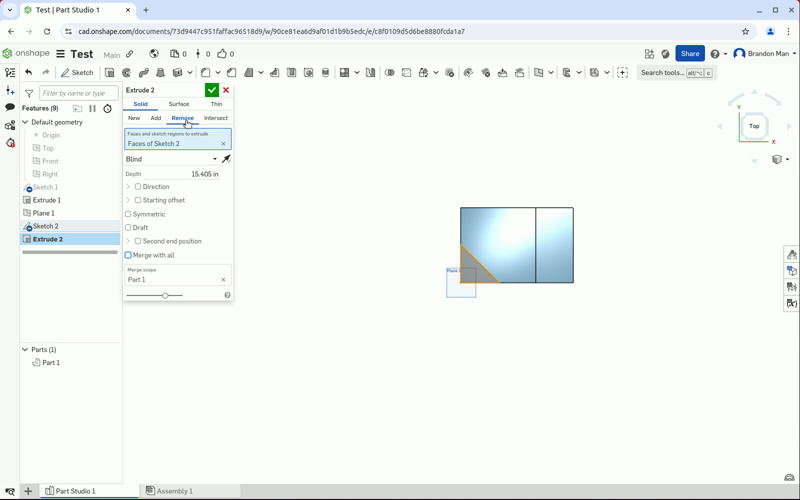
key(space)
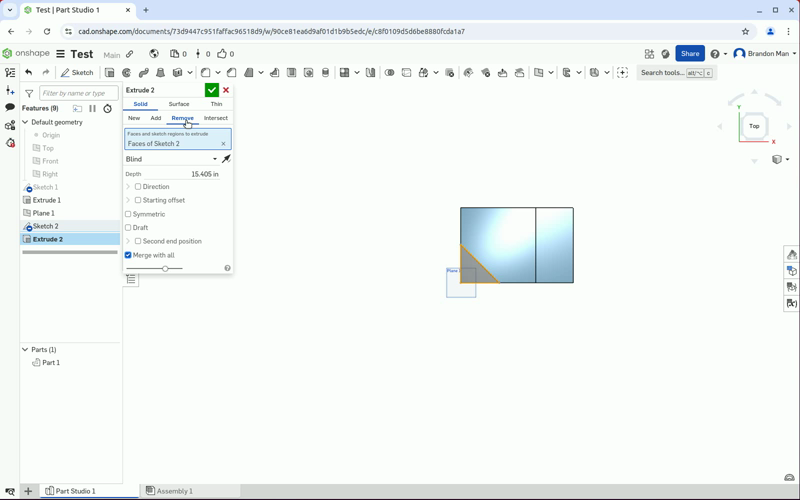
key(enter)
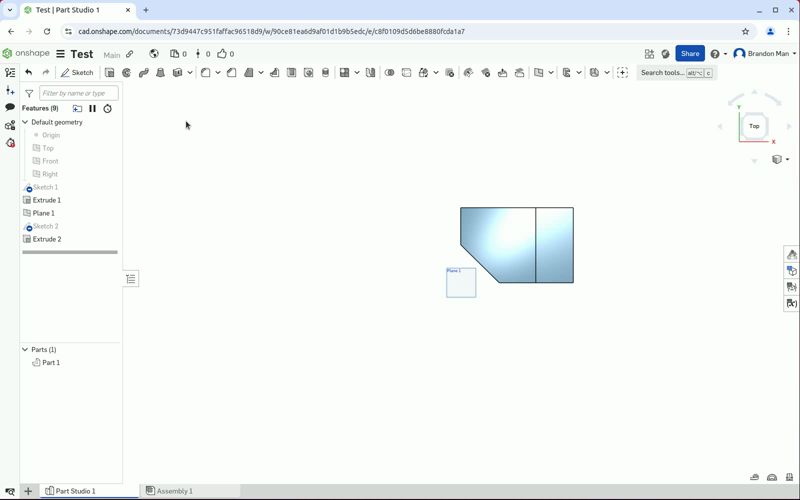
key(shift+h)
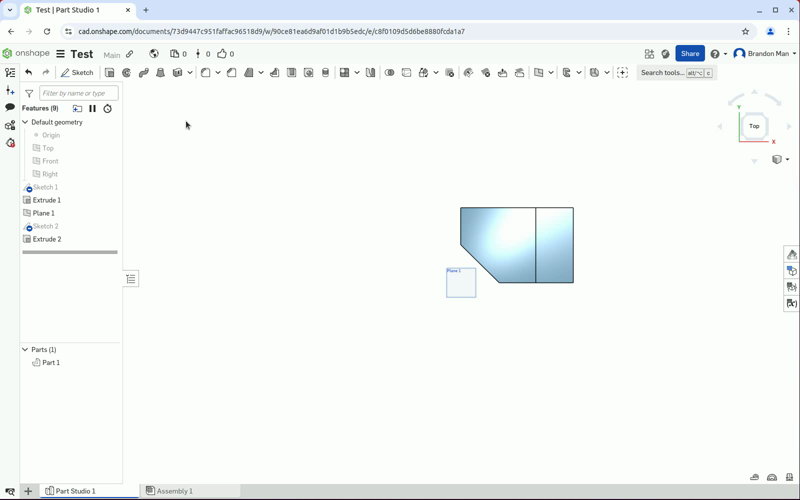
key(shift+h)
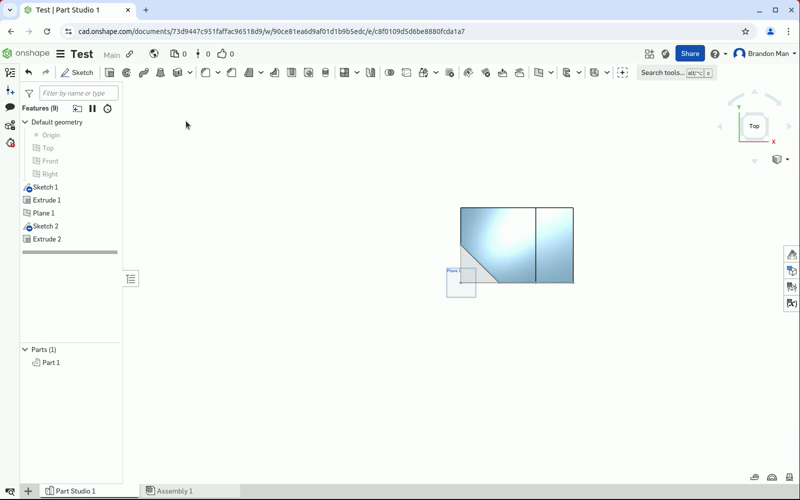
key(shift+7)
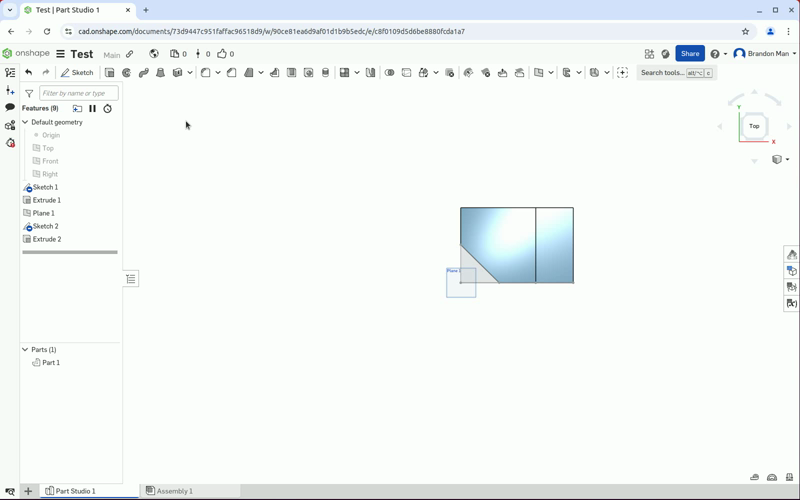
key(up, 3)
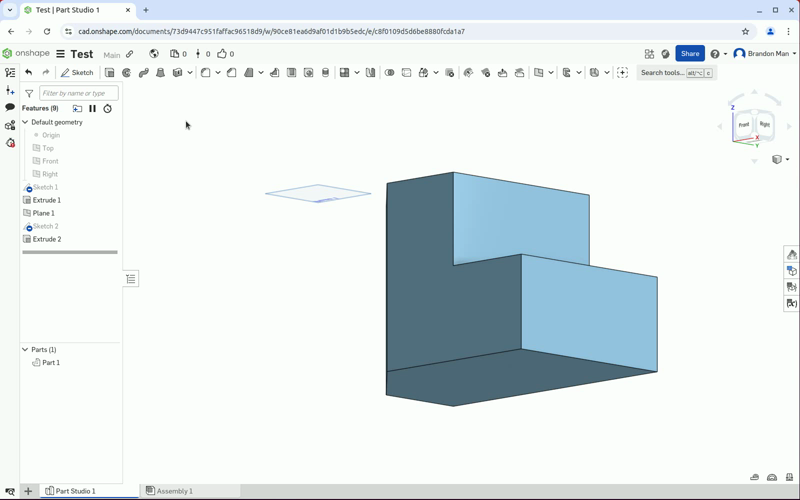
key(left, 3)
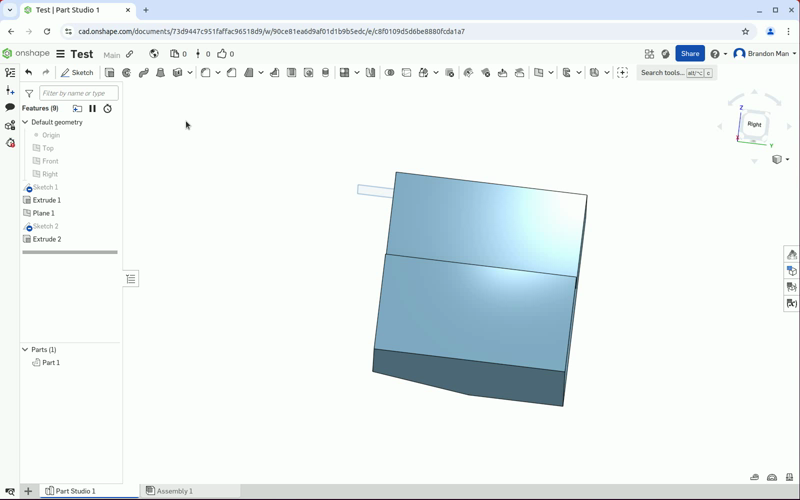
key(right, 3)
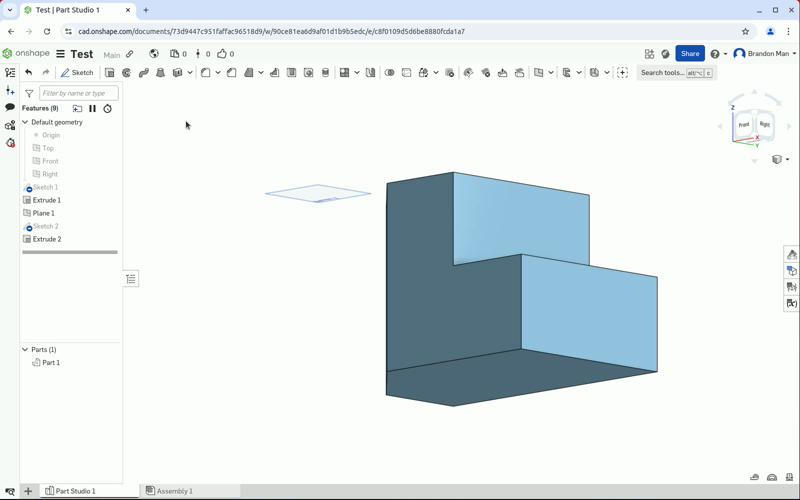
key(down, 3)
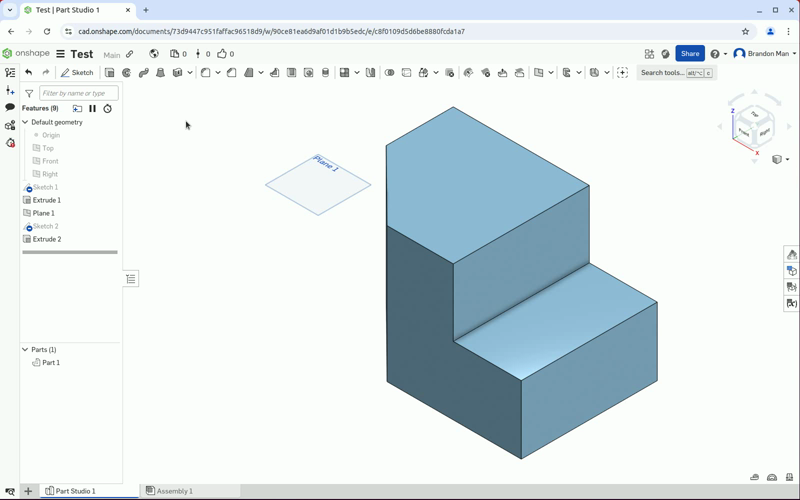
mouse_move(73, 189)
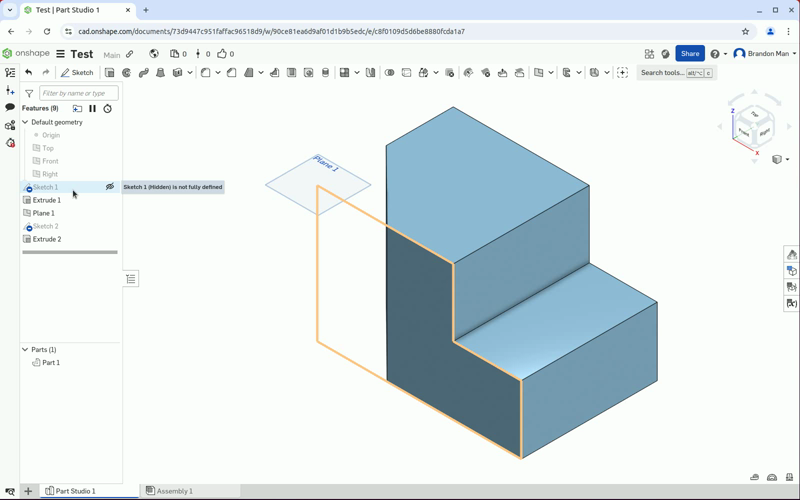
click(73, 189)